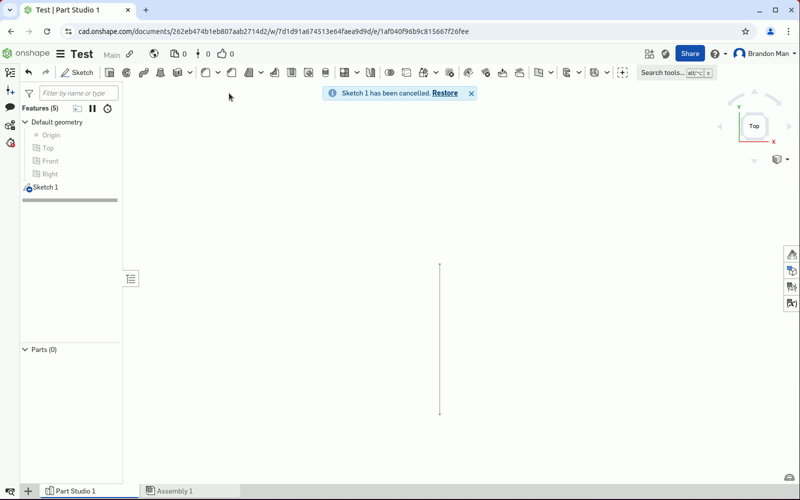
key(shift+h)
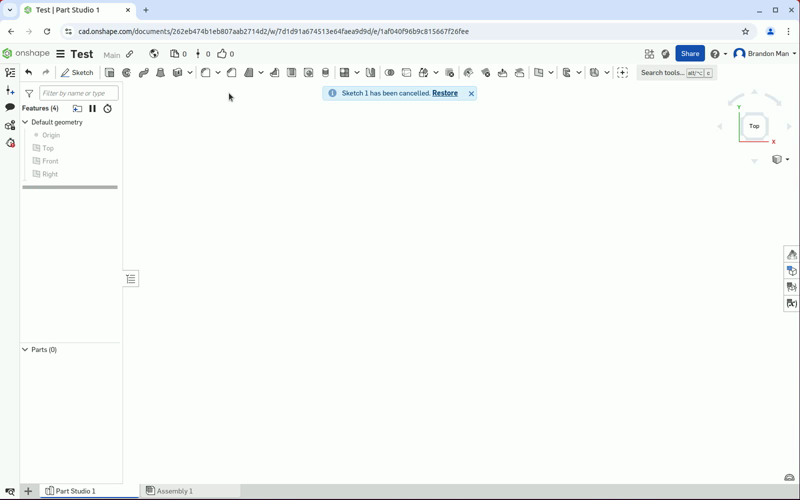
key(shift+s)
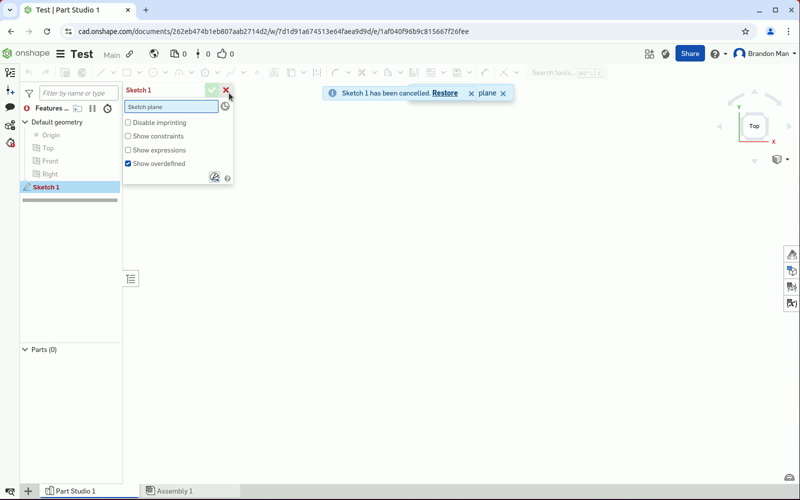
mouse_move(73, 150)
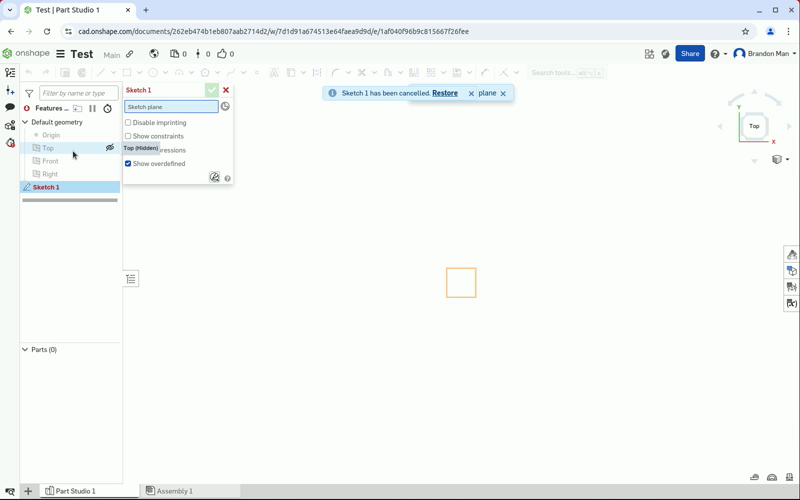
click(73, 150)
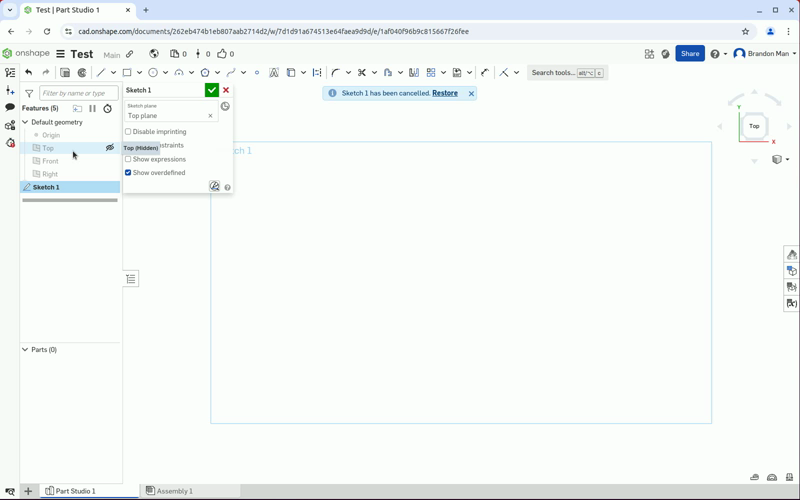
mouse_move(73, 352)
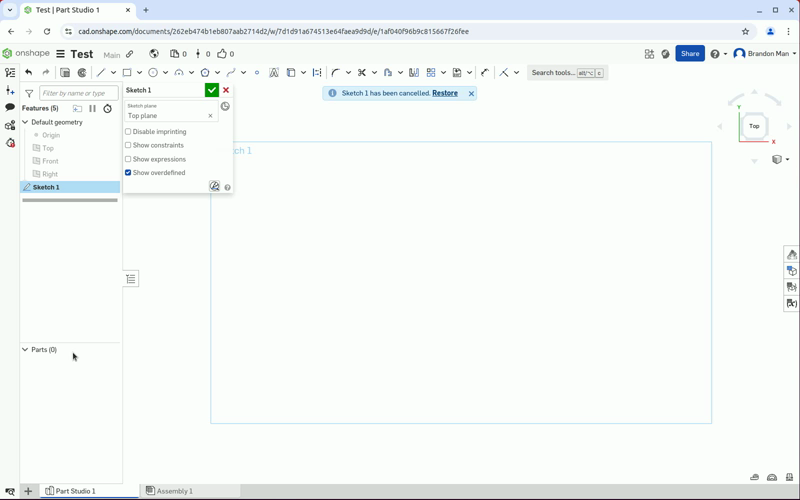
key(y)
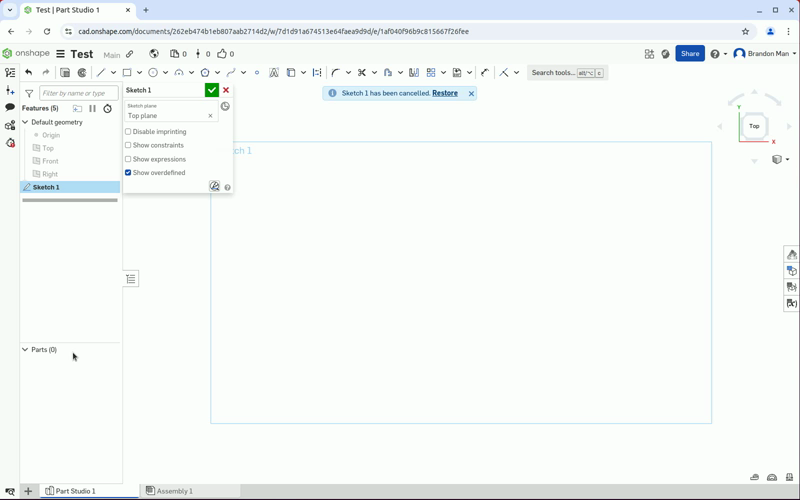
key(l)
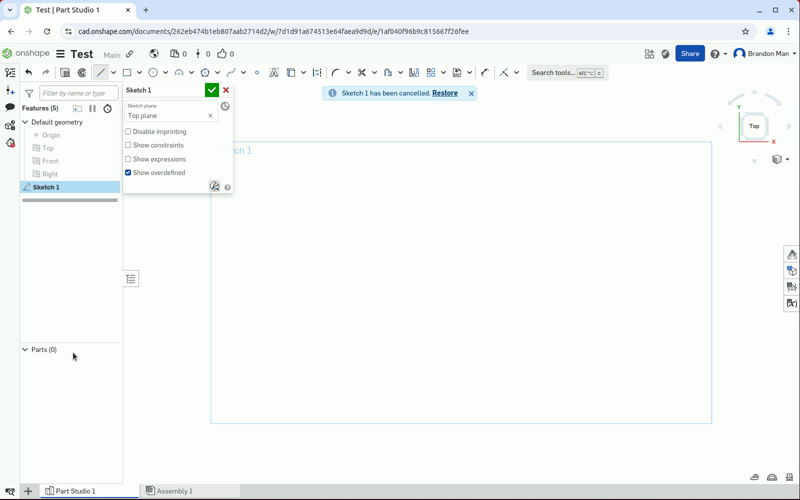
key_down(shift)
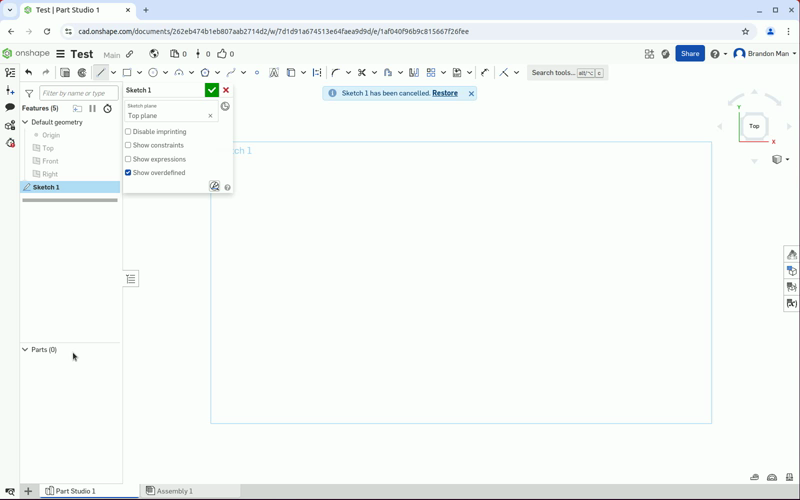
mouse_move(348, 261)
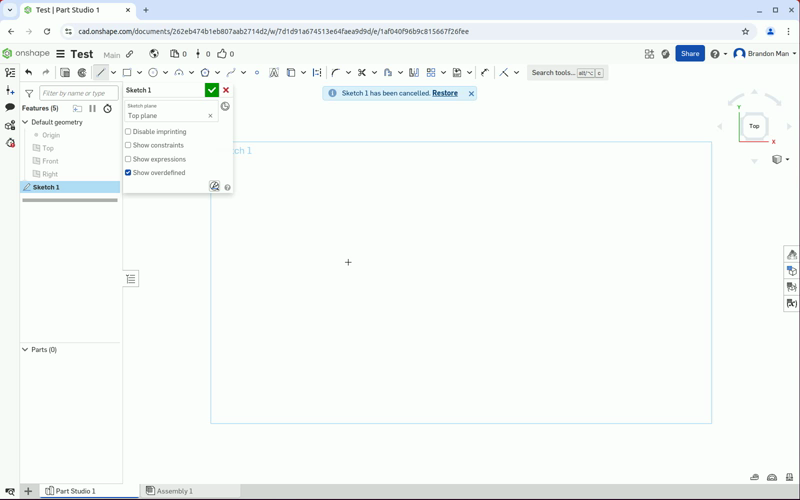
click(348, 261)
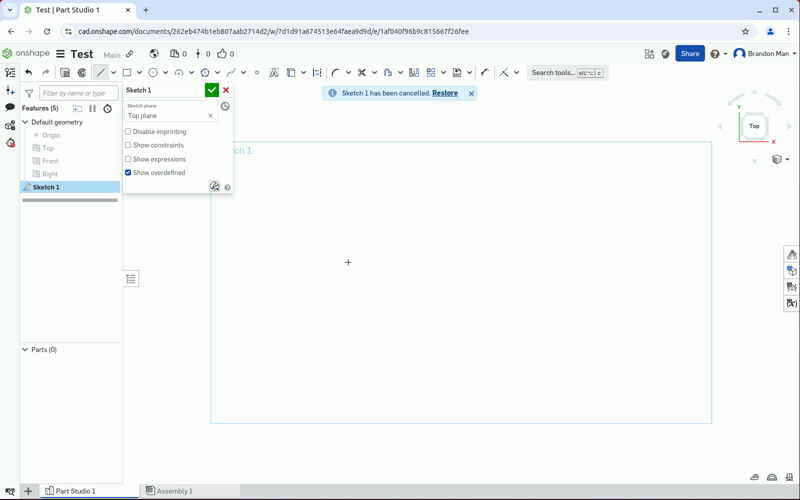
key_up(shift)
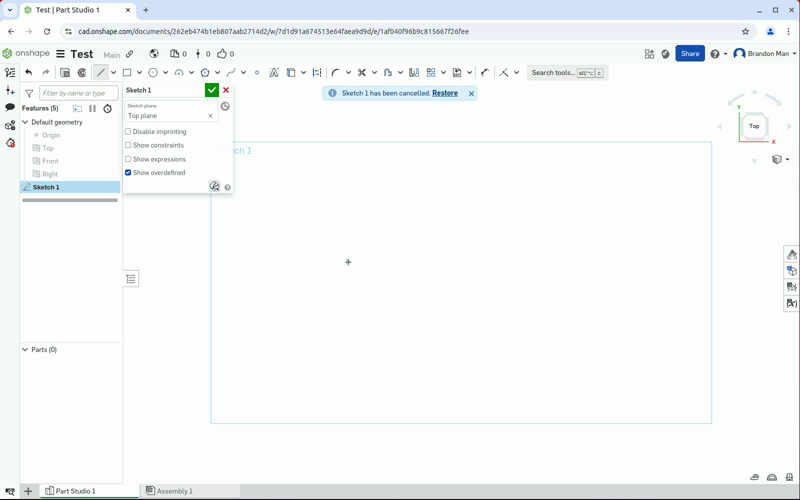
key_down(shift)
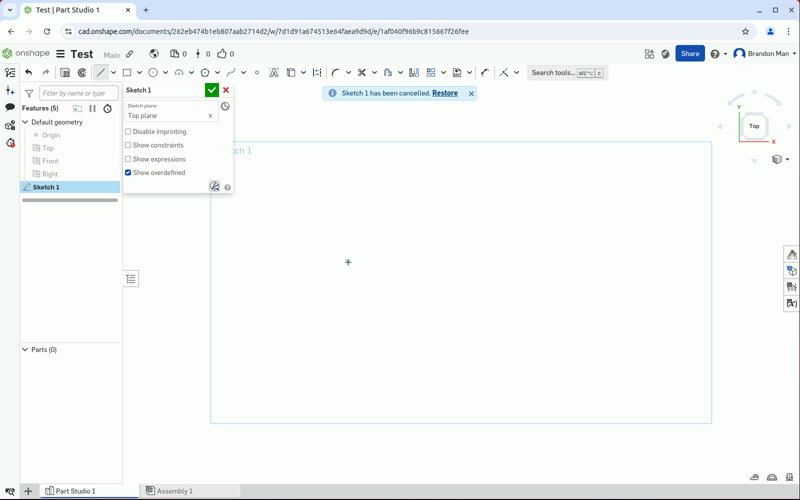
mouse_move(378, 261)
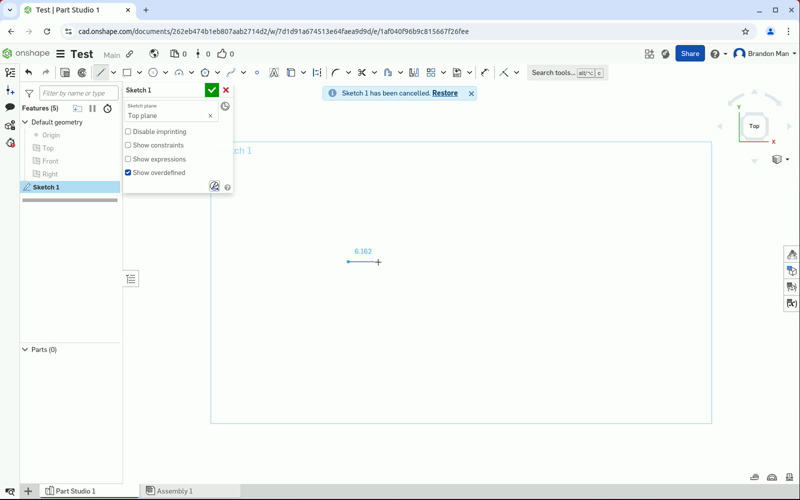
mouse_move(389, 261)
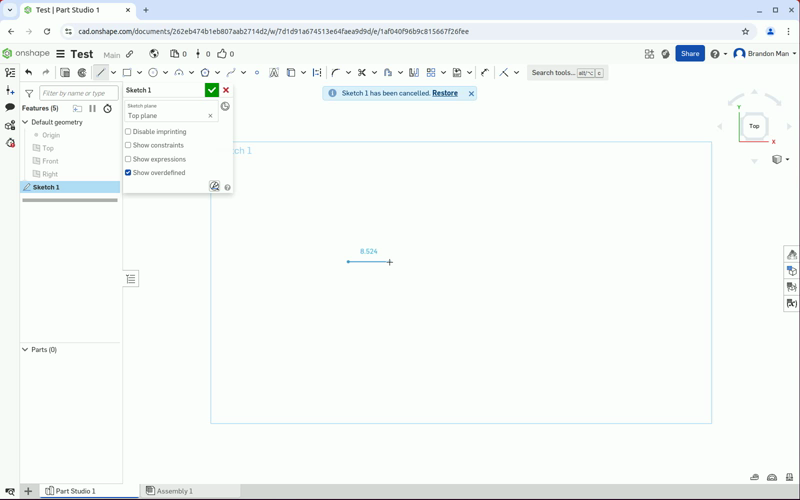
click(389, 261)
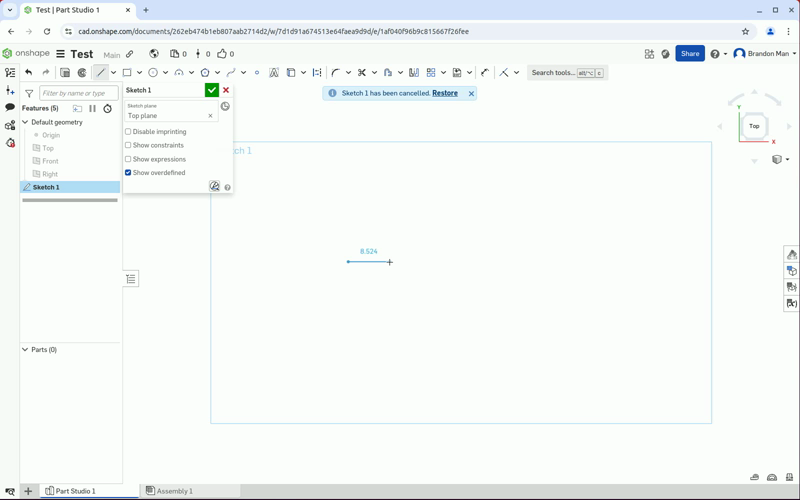
key_up(shift)
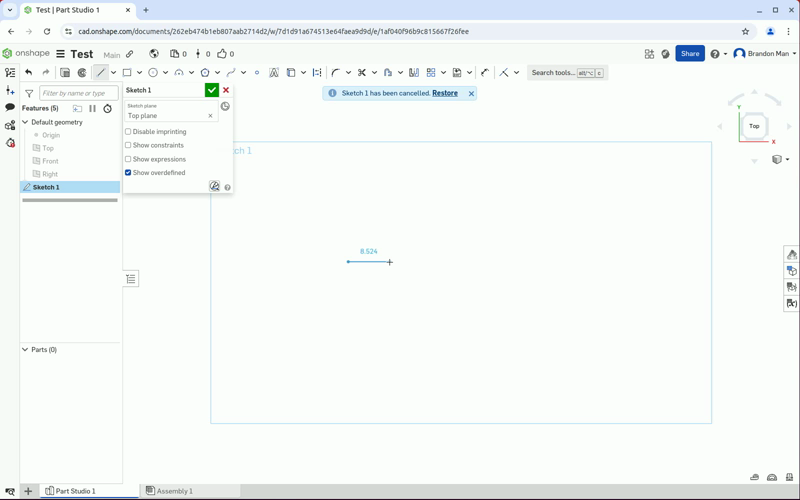
key_down(shift)
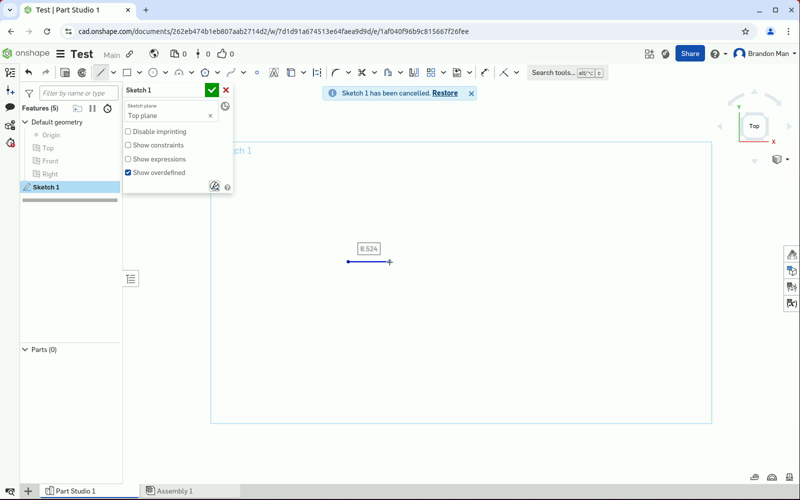
mouse_move(420, 261)
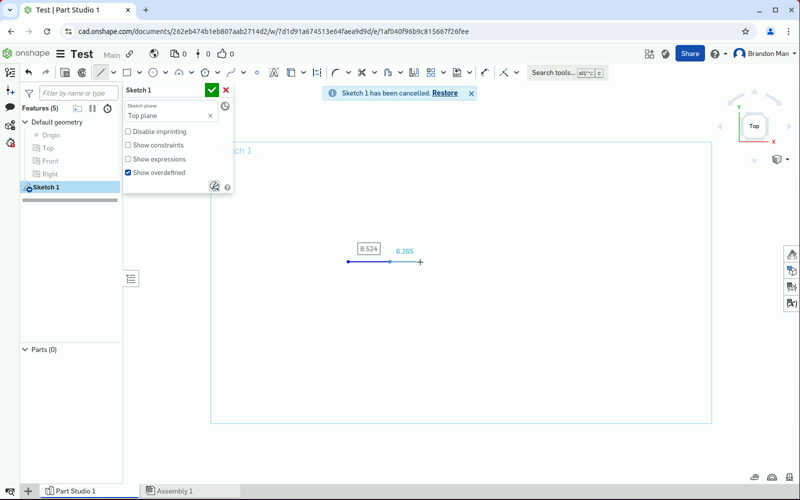
mouse_move(389, 219)
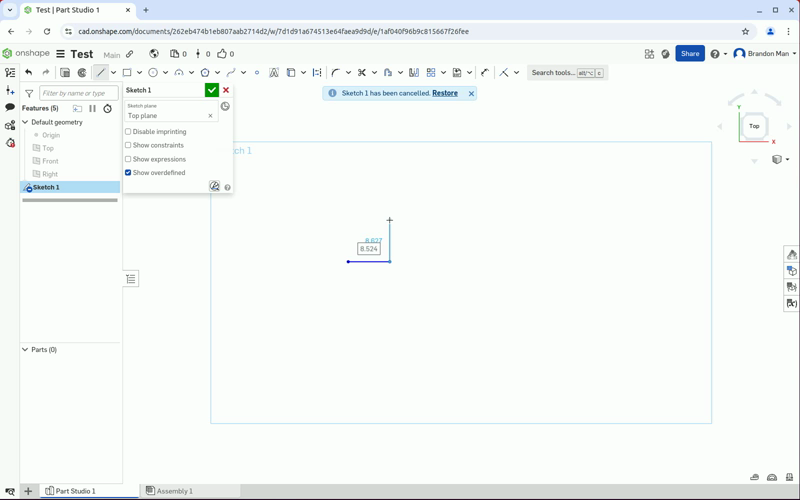
click(389, 219)
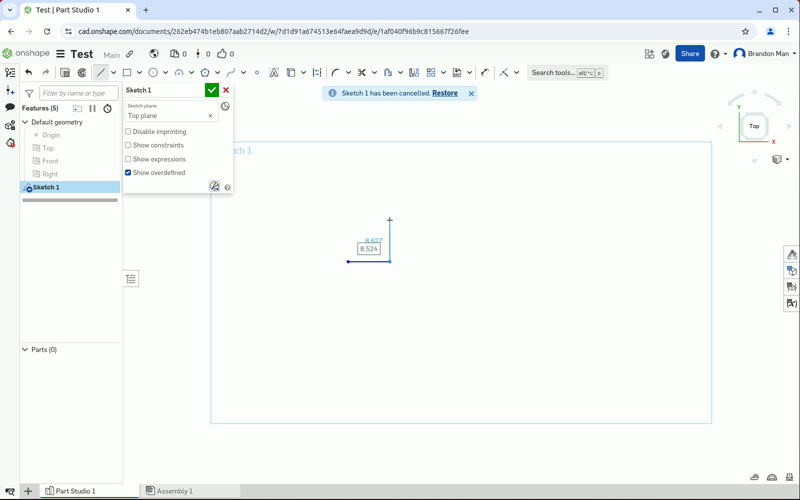
key_up(shift)
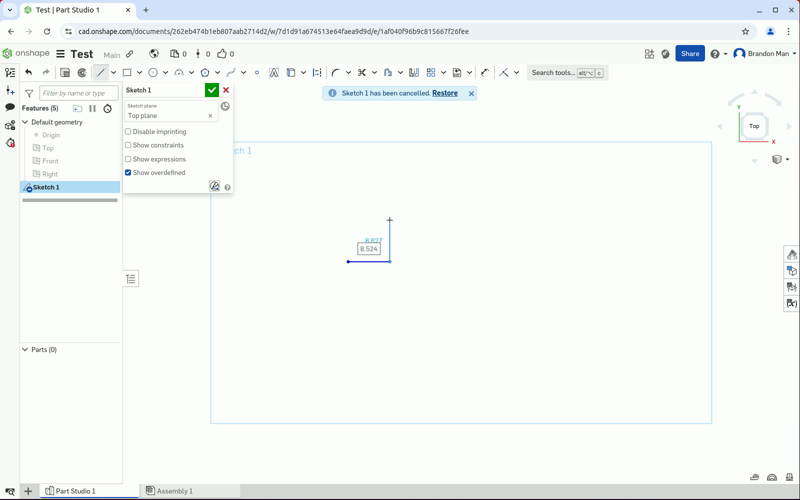
key_down(shift)
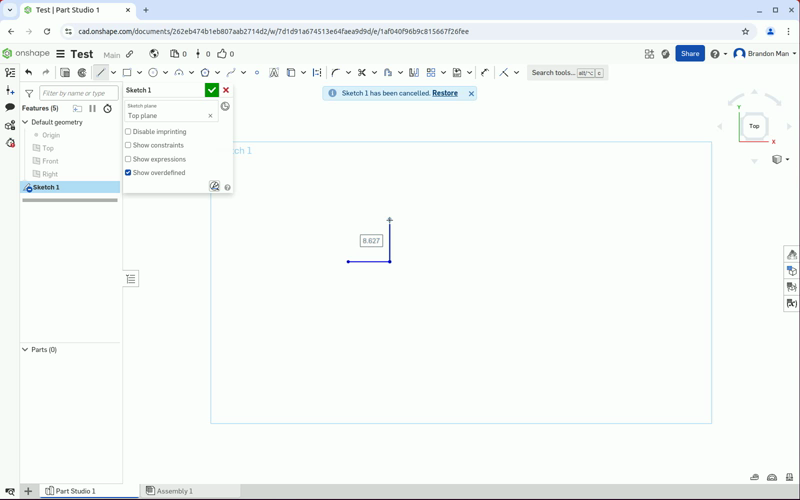
mouse_move(420, 219)
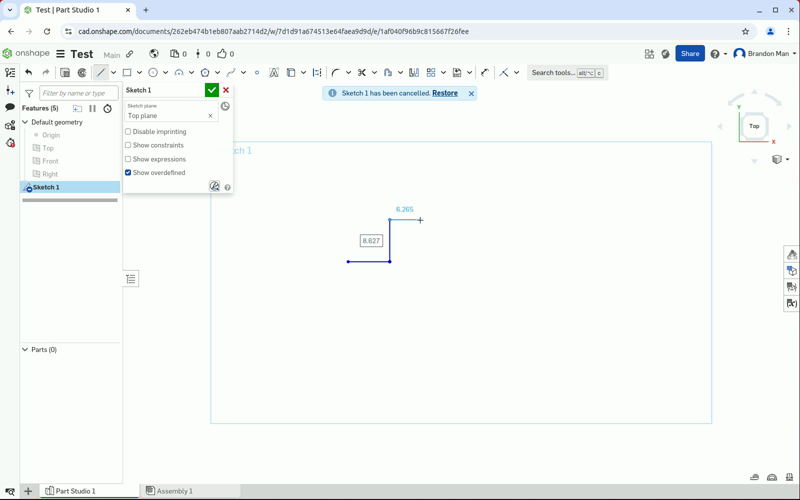
mouse_move(348, 219)
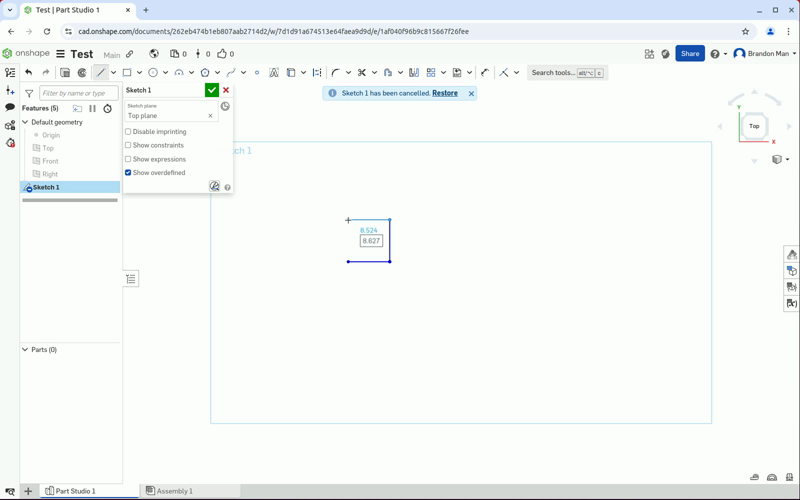
click(348, 219)
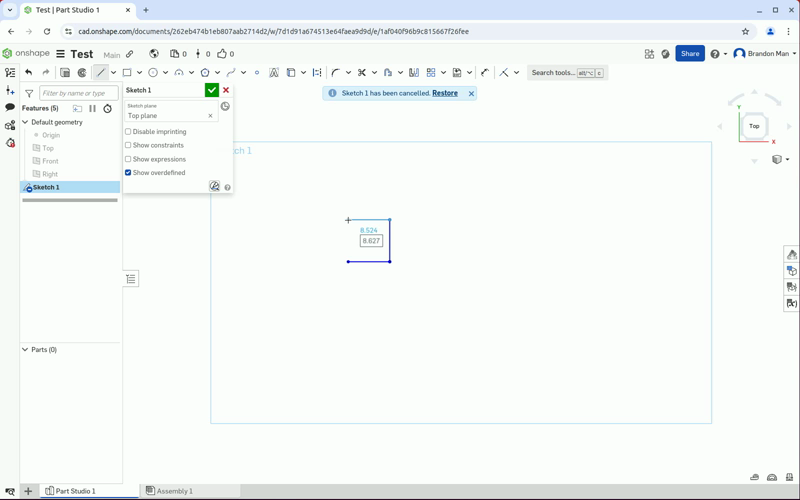
key_up(shift)
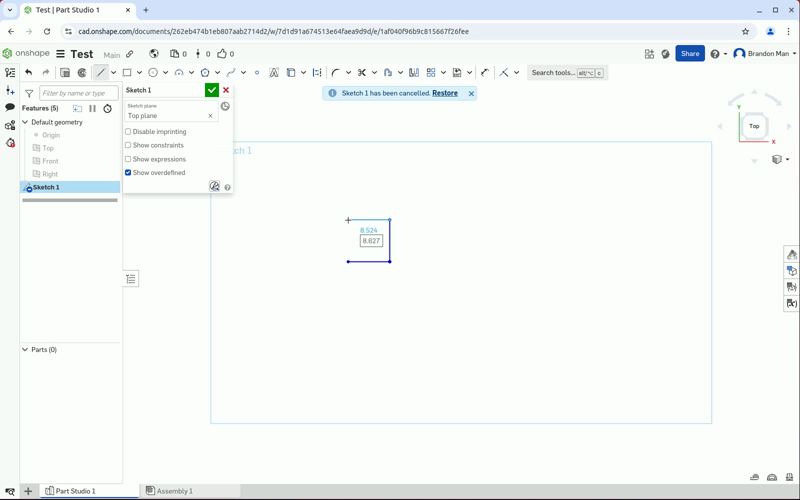
mouse_move(378, 219)
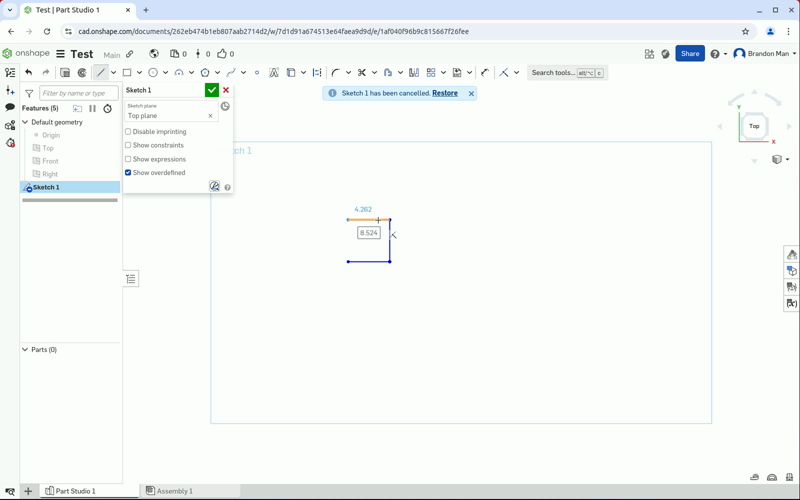
key_down(shift)
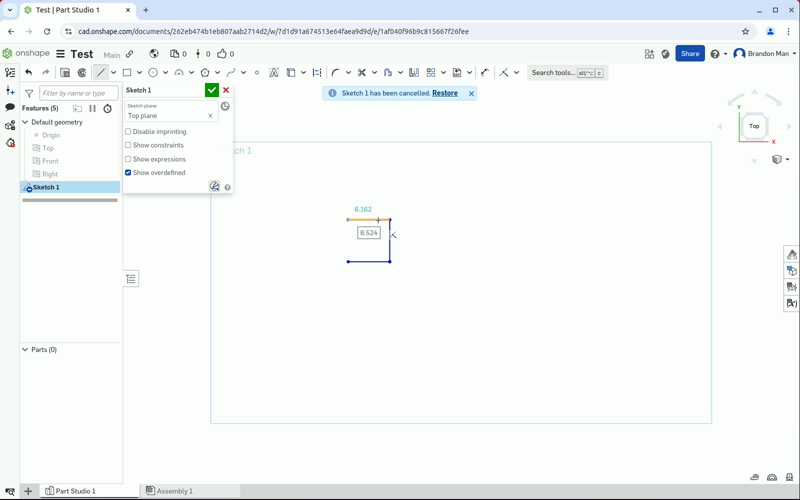
mouse_move(348, 261)
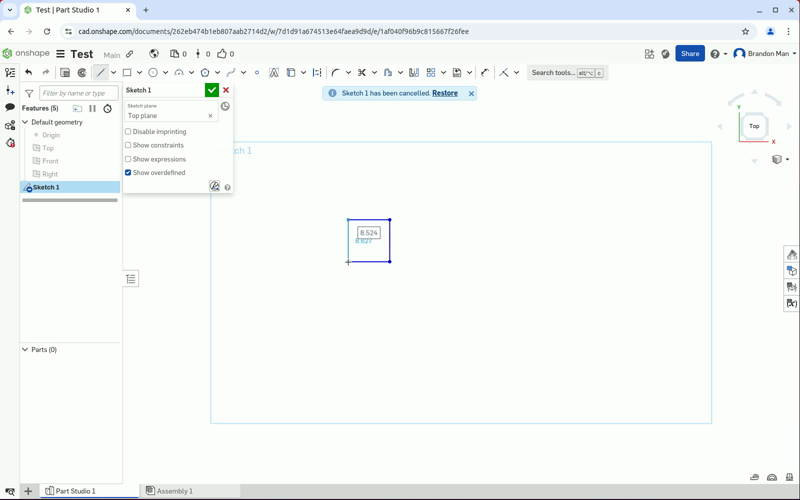
key_up(shift)
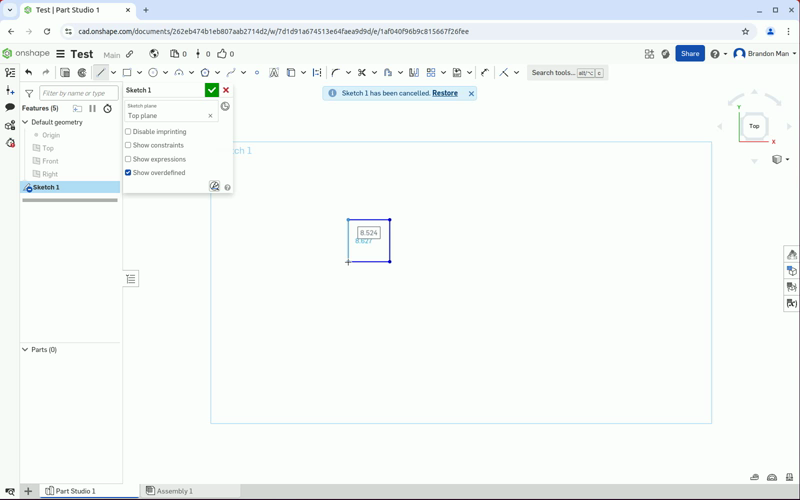
click(348, 261)
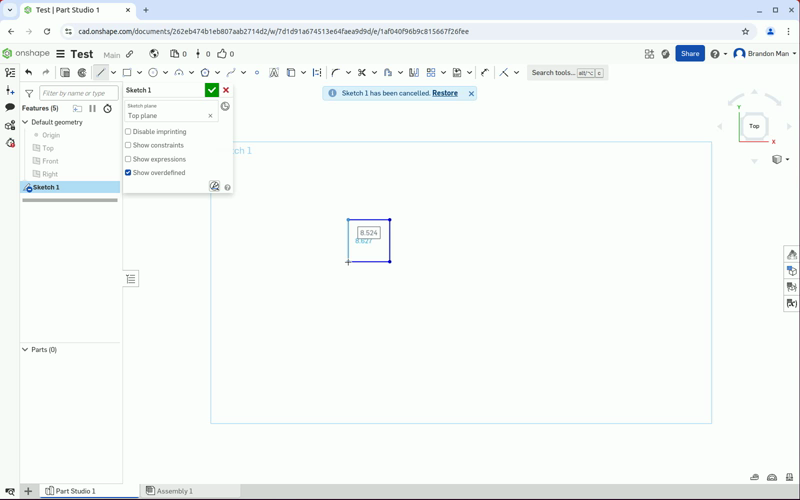
key(esc)
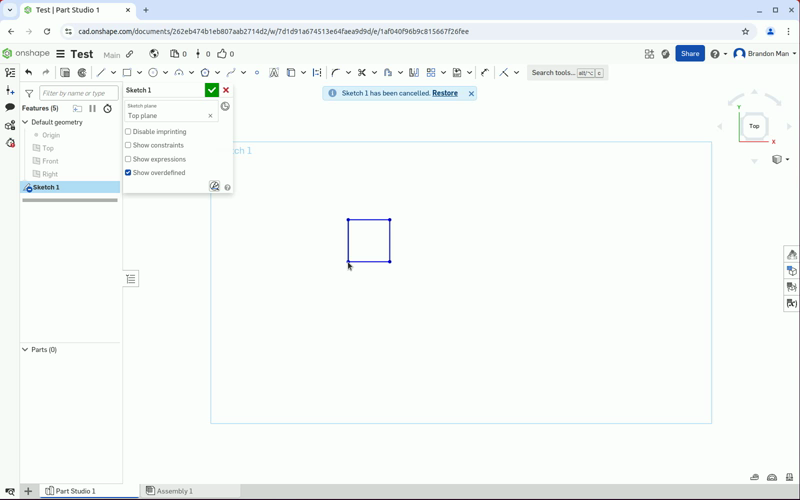
mouse_move(373, 223)
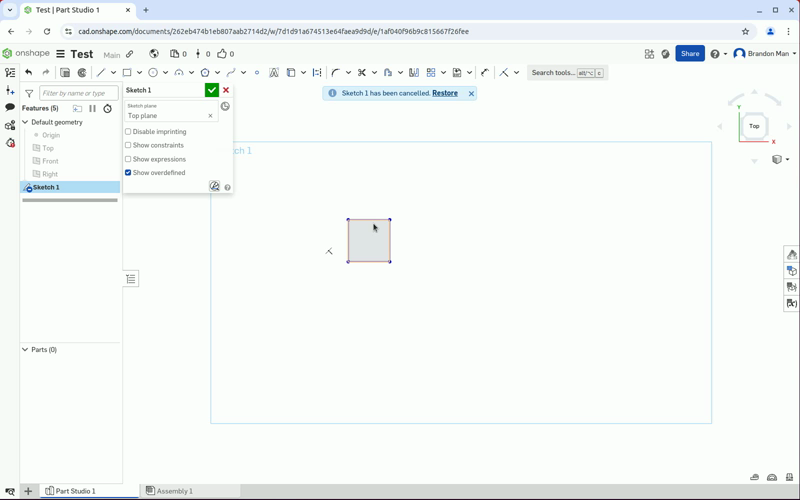
scroll(6)
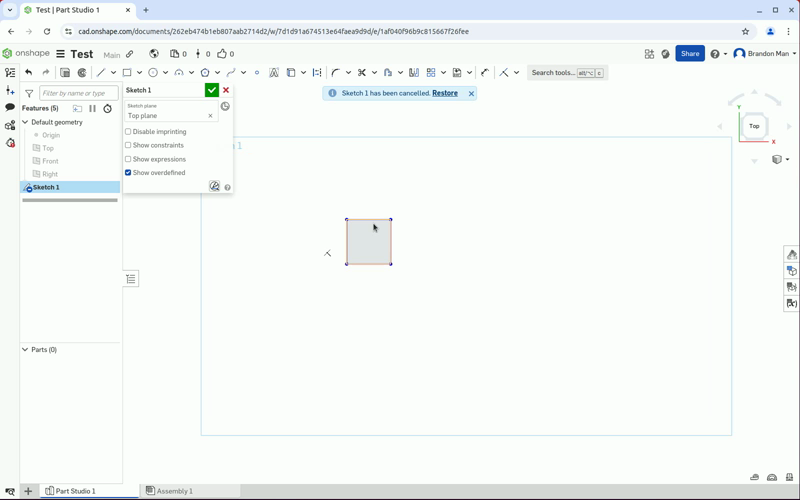
scroll(6)
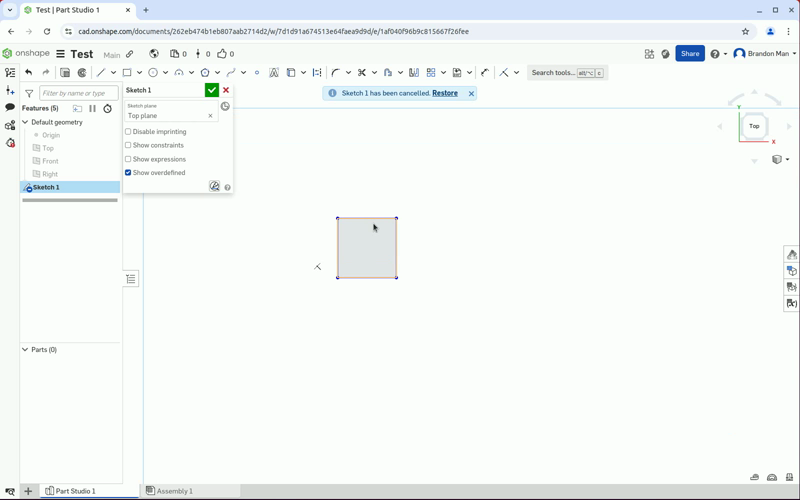
scroll(6)
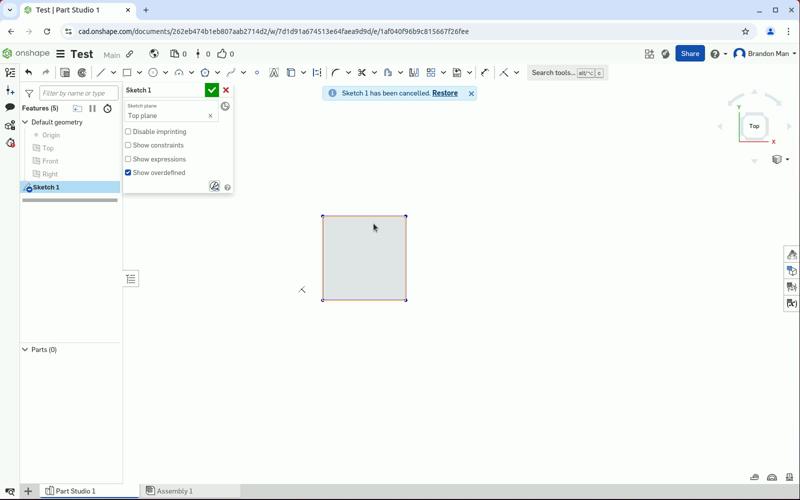
scroll(6)
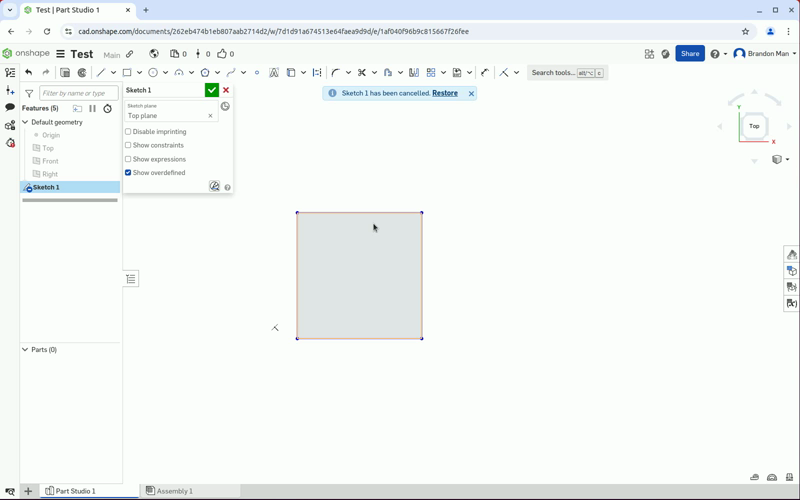
scroll(6)
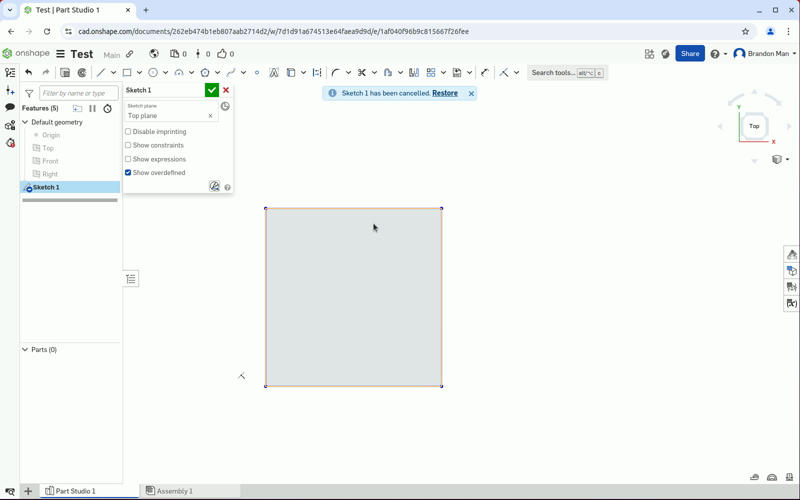
scroll(6)
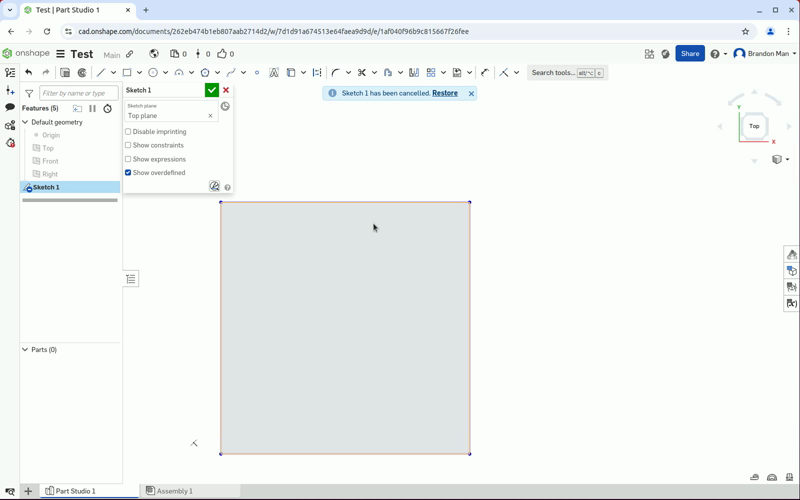
scroll(6)
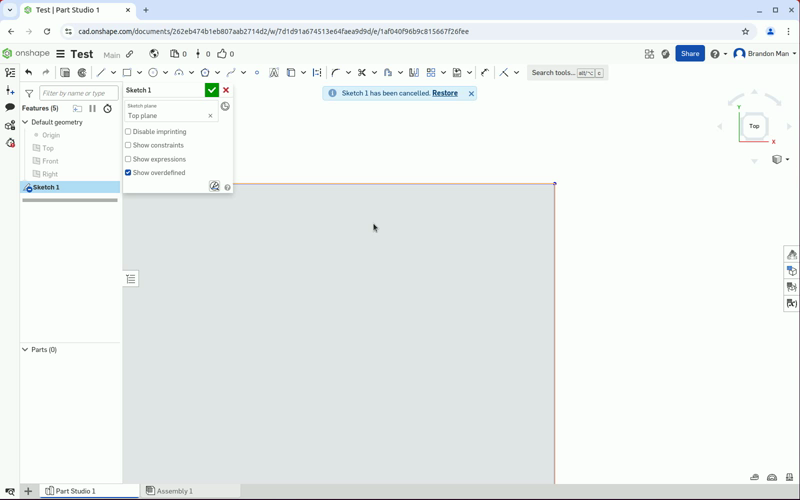
click(373, 223)
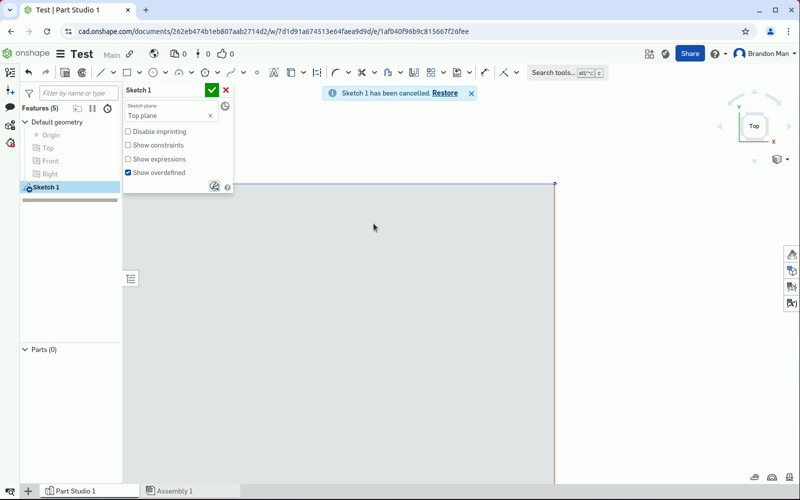
scroll(-6)
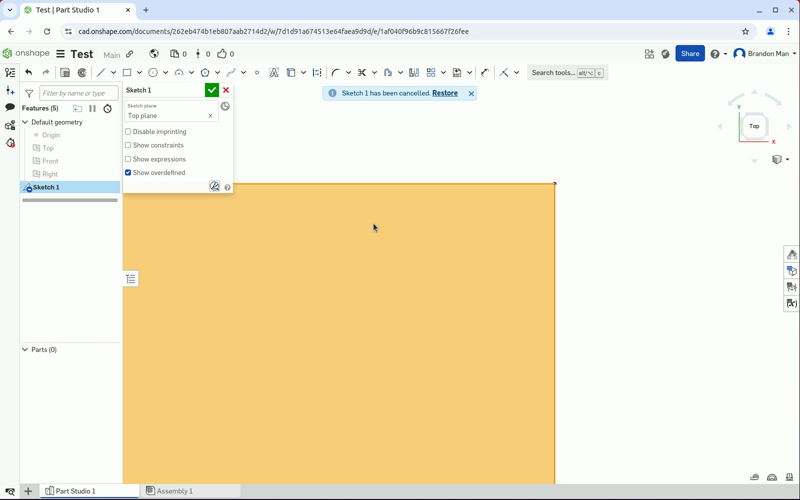
scroll(-6)
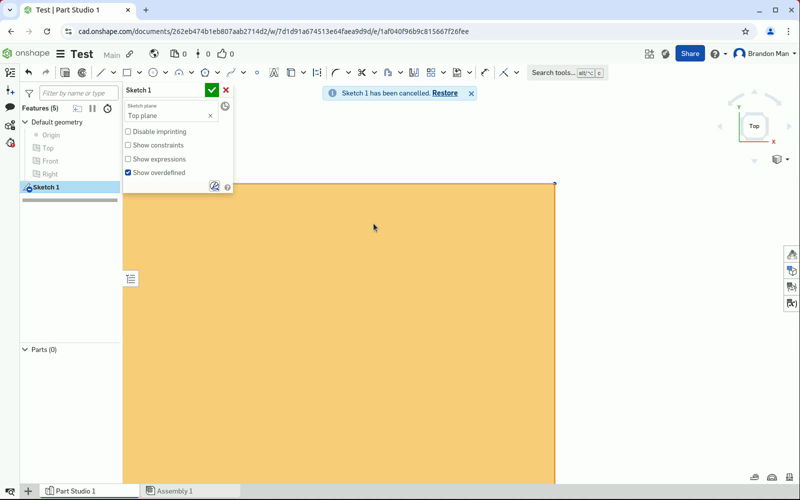
scroll(-6)
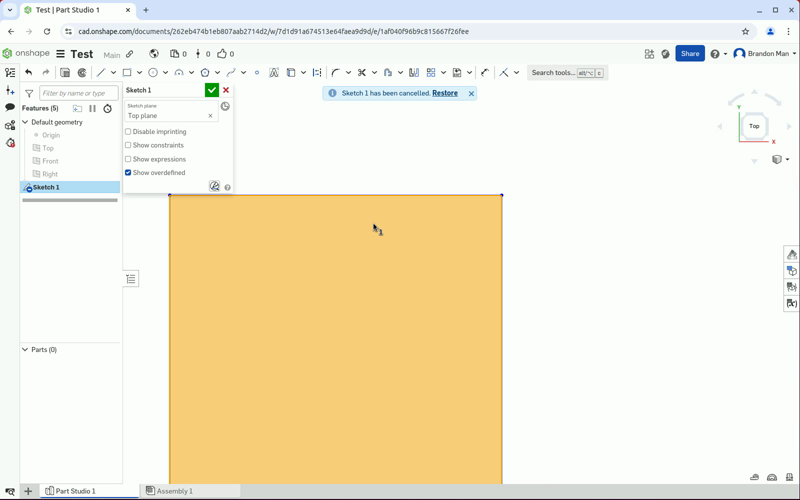
scroll(-6)
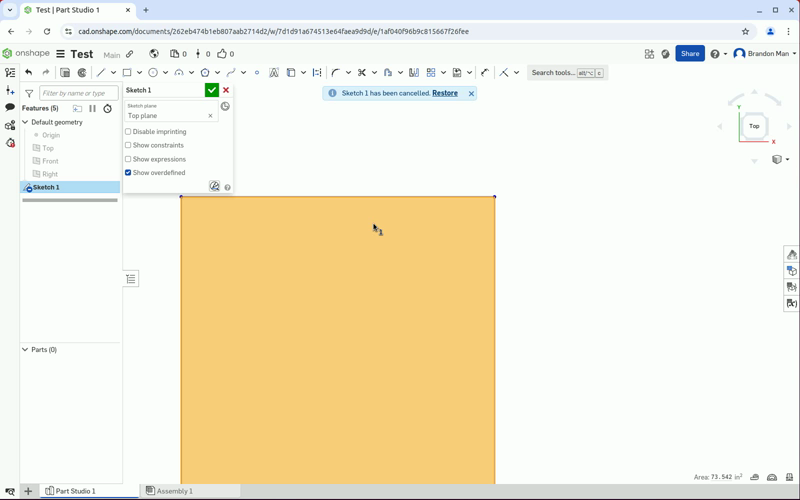
scroll(-6)
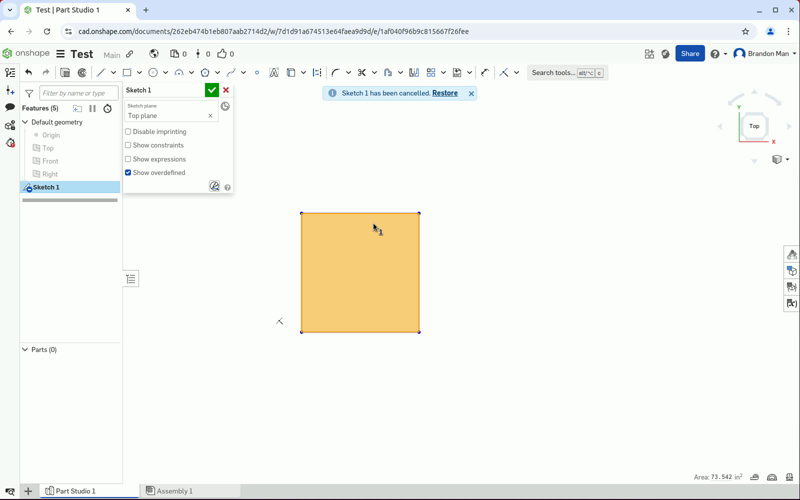
scroll(-6)
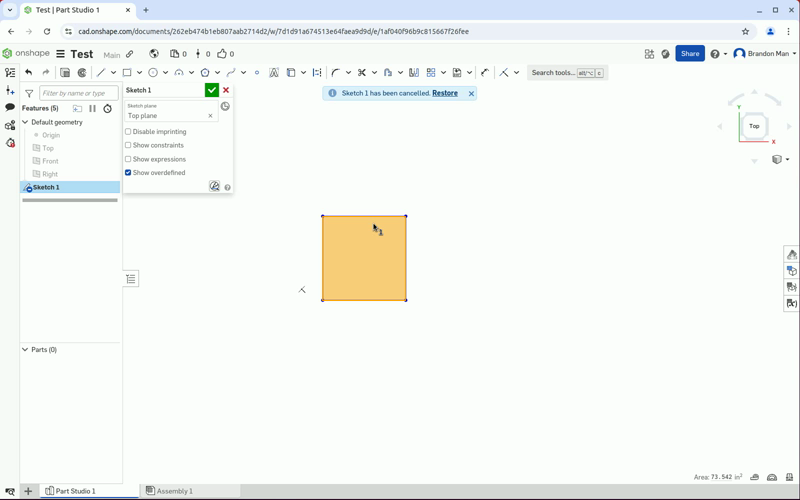
scroll(-6)
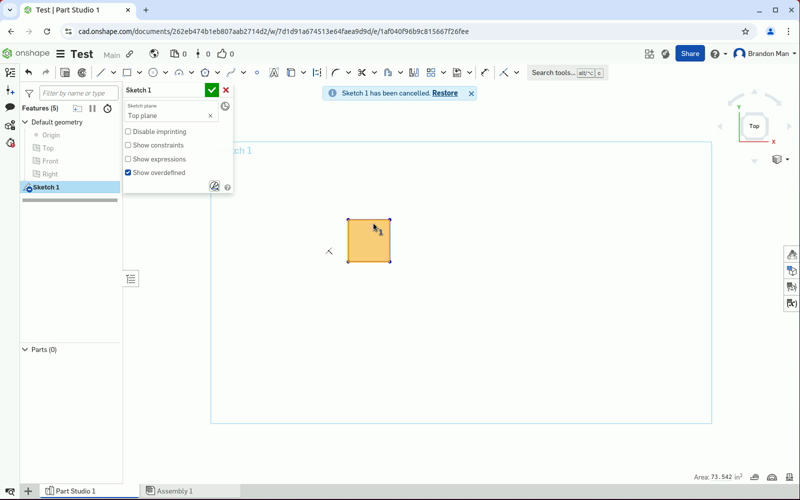
mouse_move(73, 352)
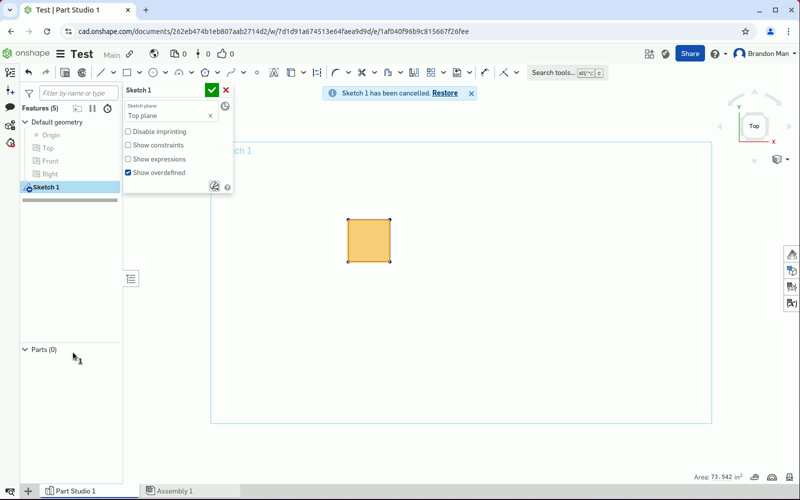
key(shift+y)
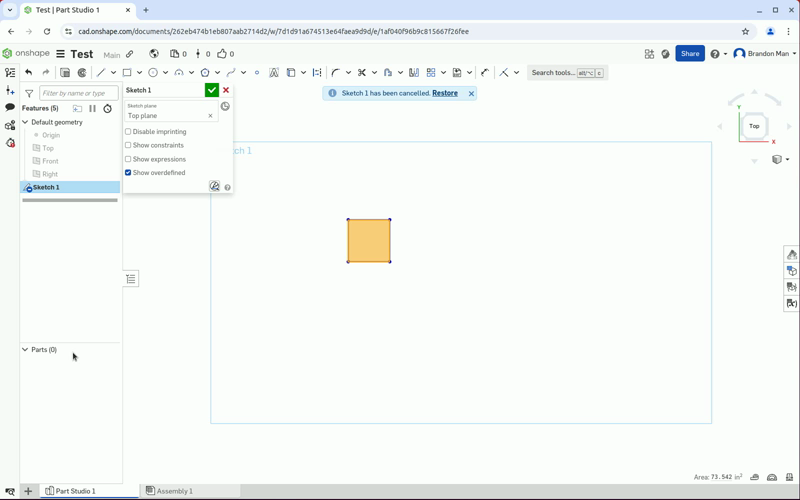
key(shift+e)
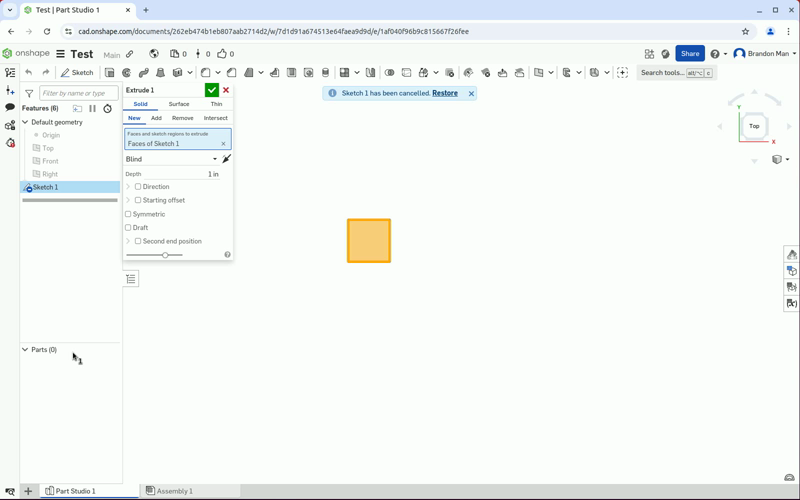
mouse_move(143, 106)
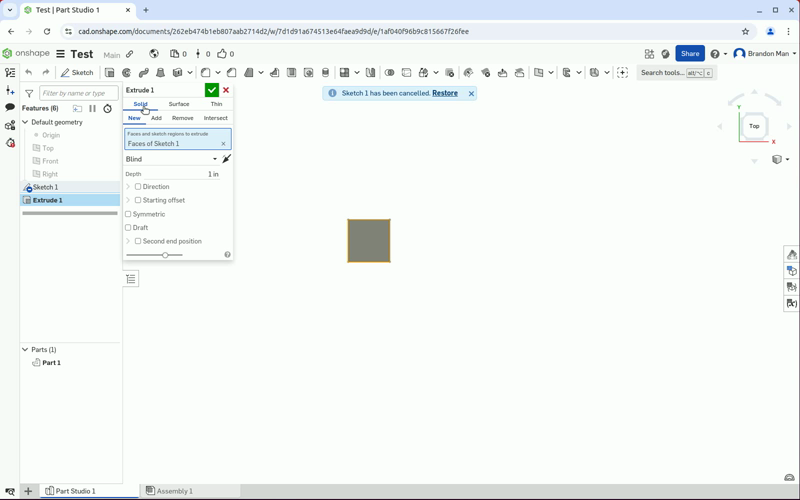
click(143, 106)
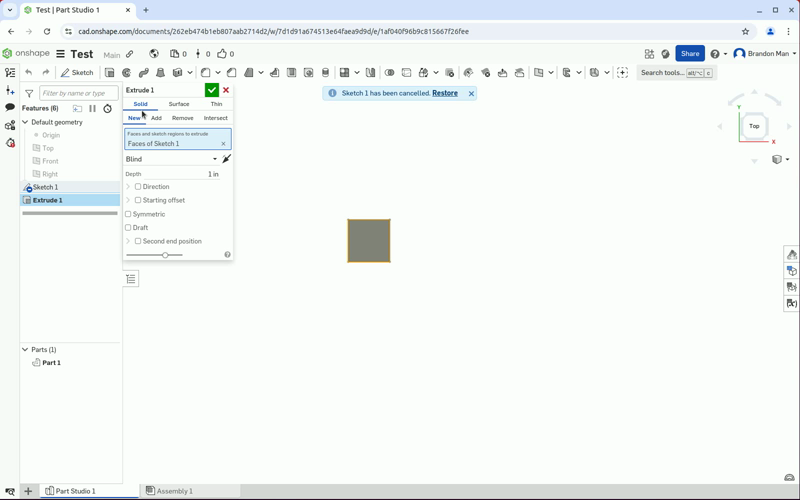
mouse_move(137, 120)
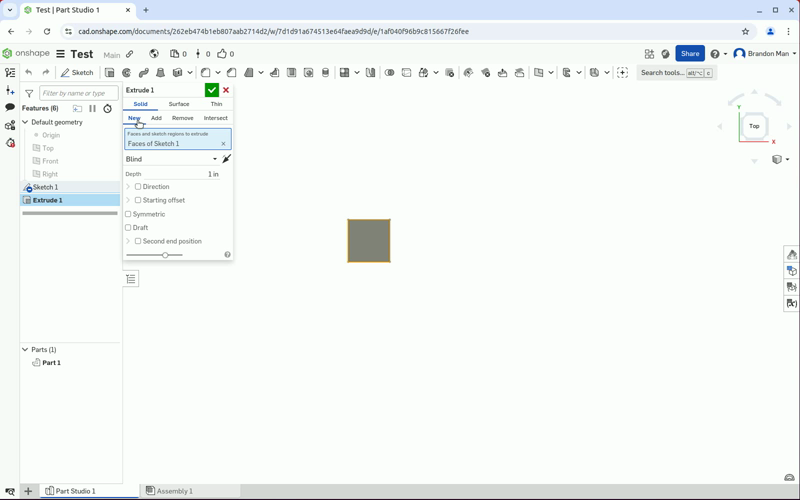
click(137, 120)
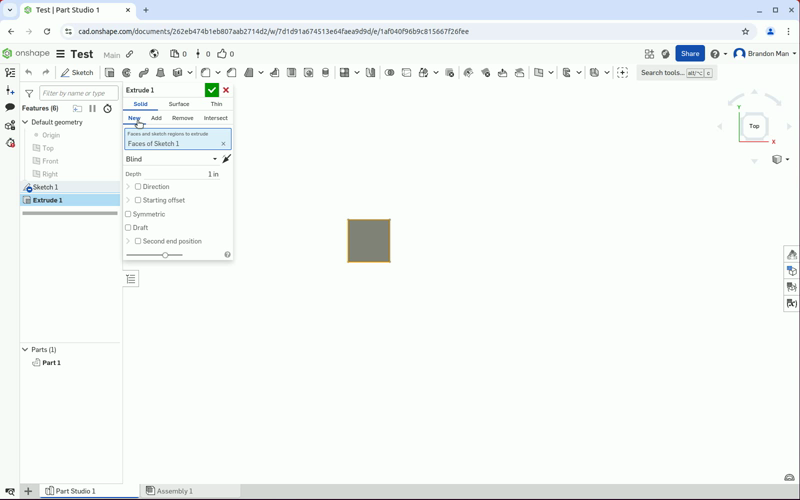
key(tab, 4)
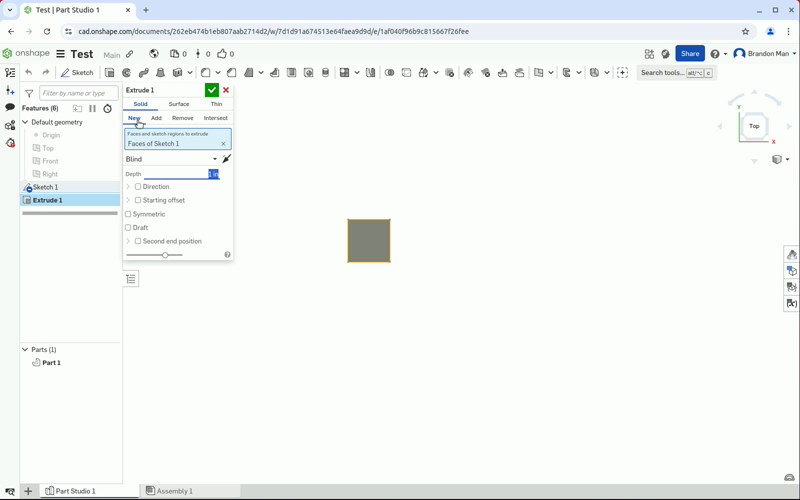
text(1.204)
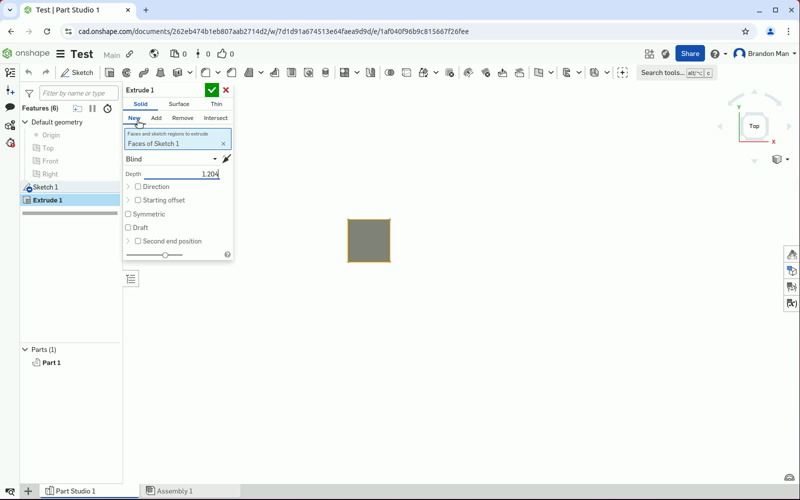
key(enter)
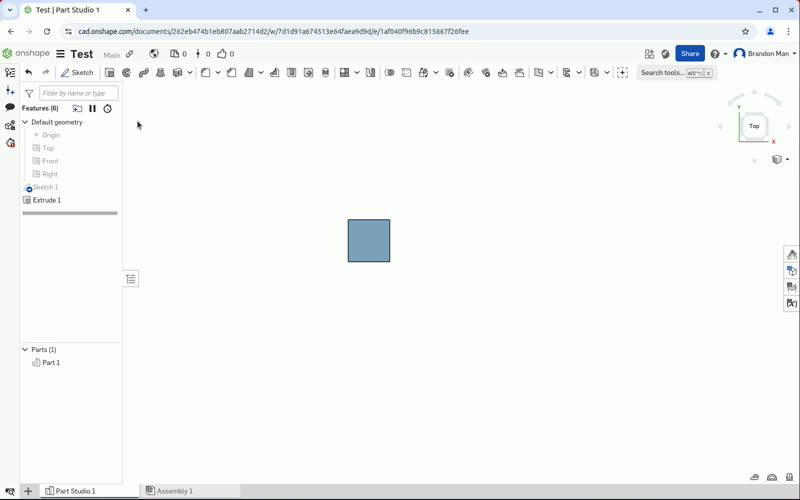
key(shift+h)
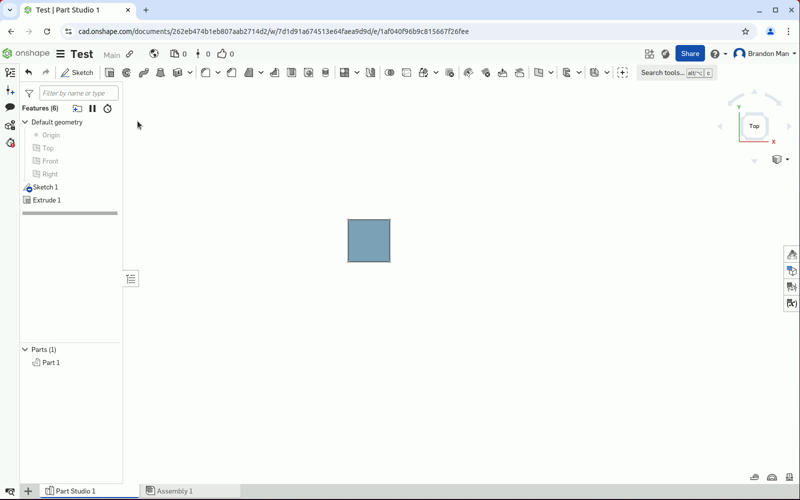
key(shift+h)
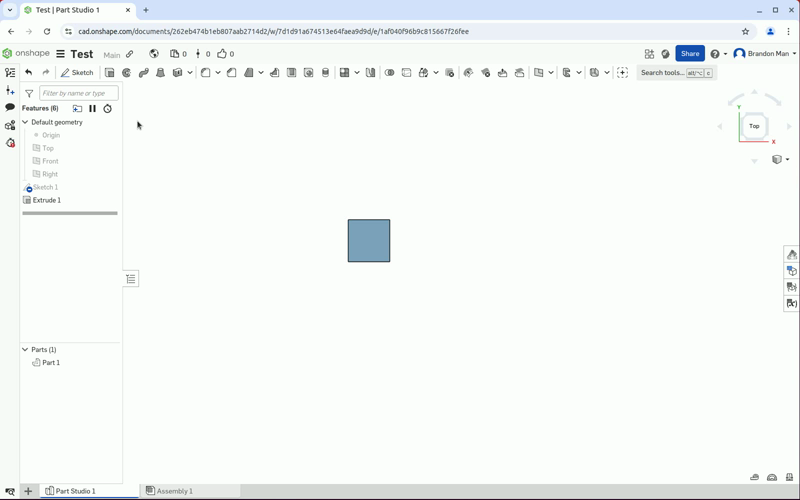
mouse_move(73, 189)
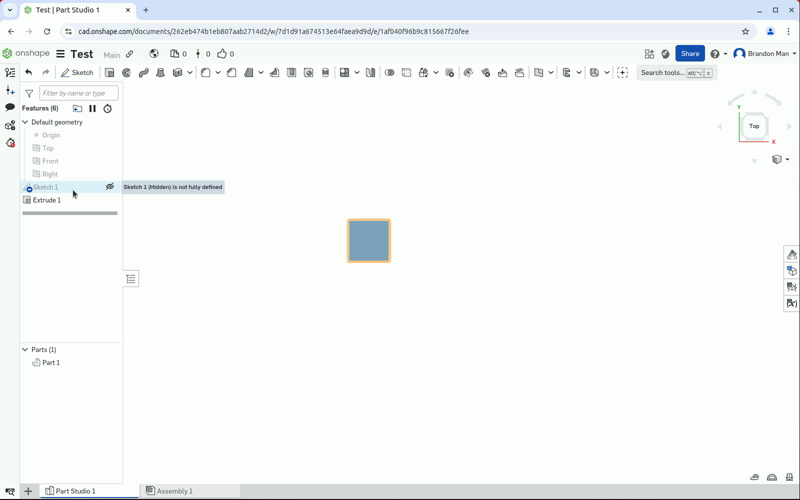
click(73, 189)
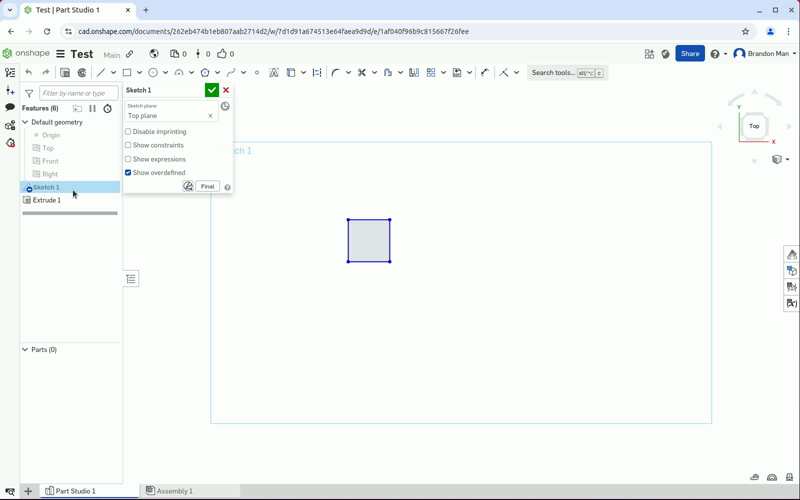
mouse_move(229, 92)
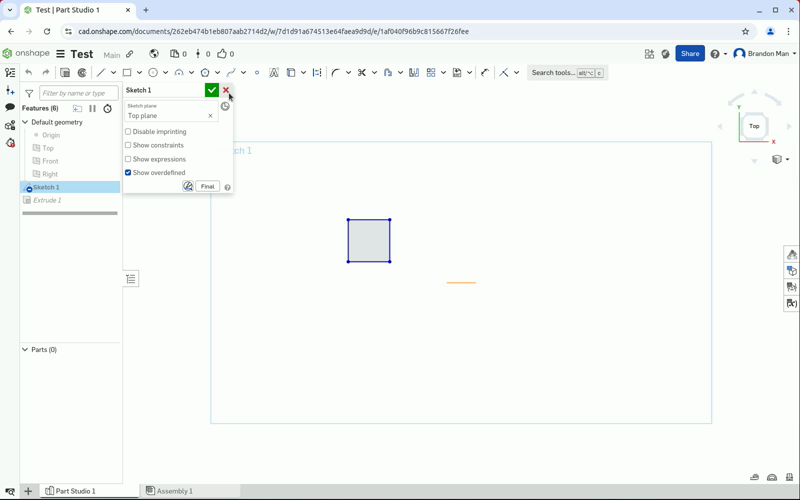
click(229, 92)
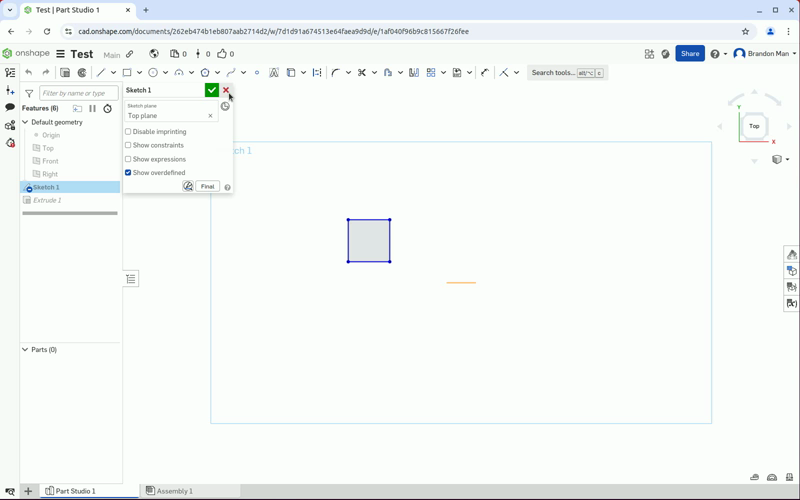
key(shift+s)
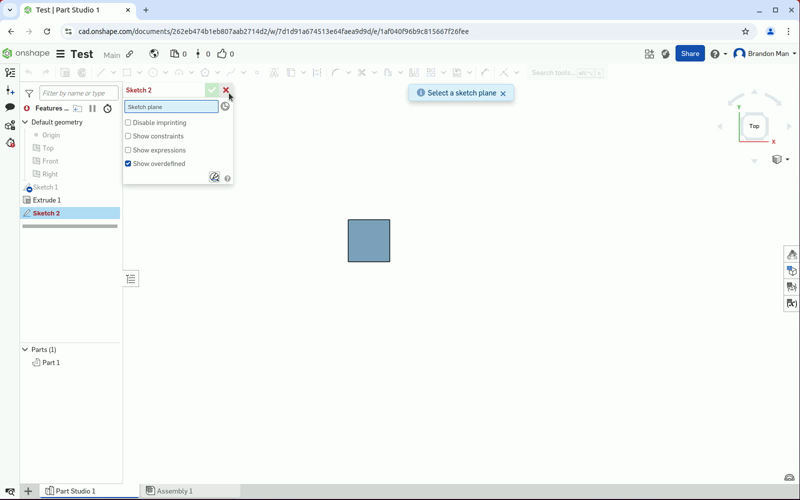
mouse_move(73, 150)
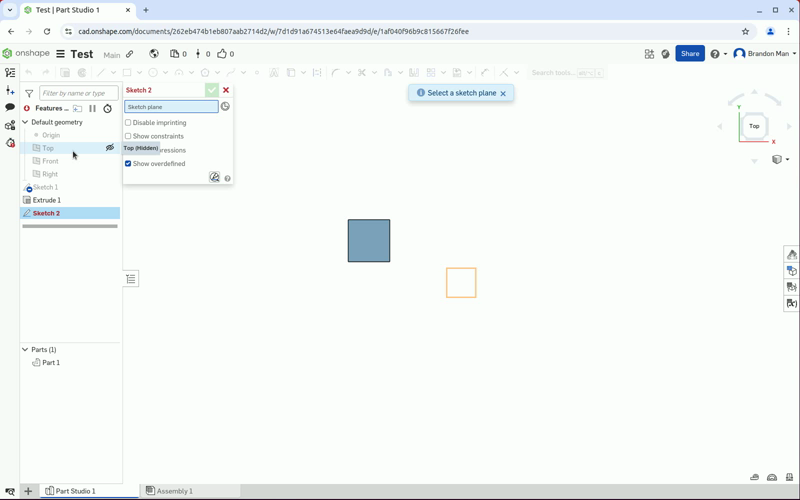
click(73, 150)
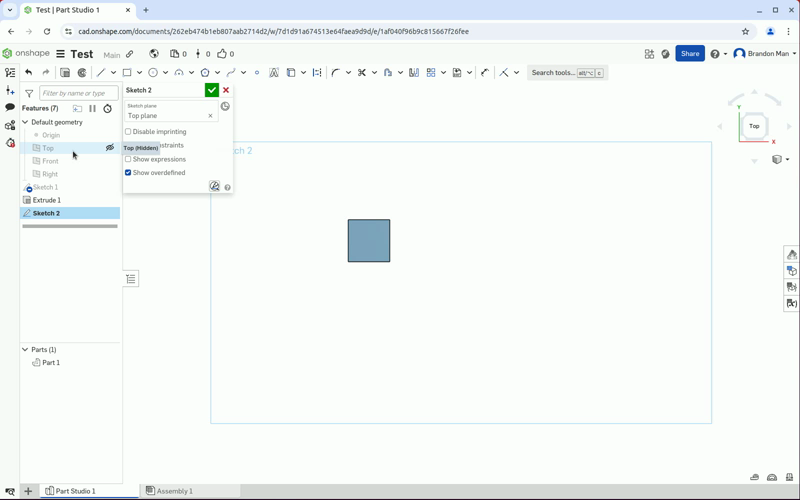
mouse_move(73, 352)
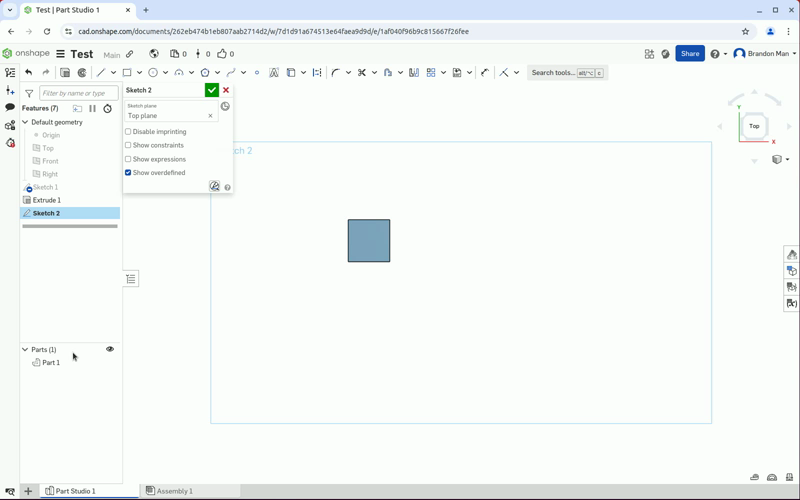
key(y)
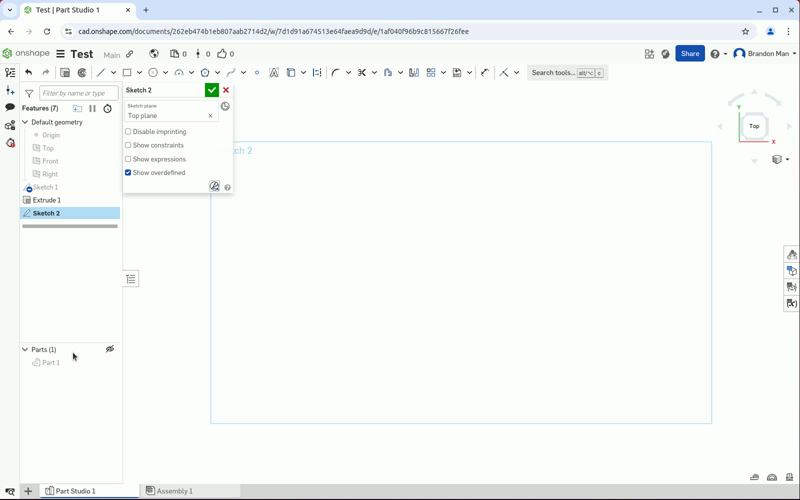
key(l)
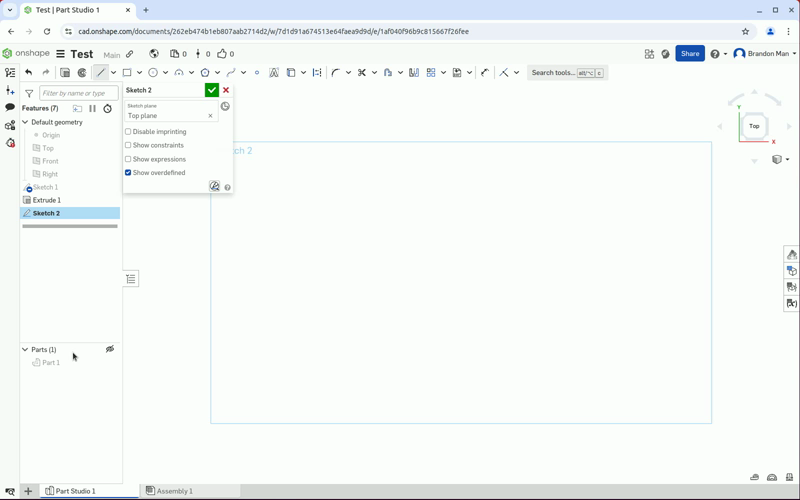
key_down(shift)
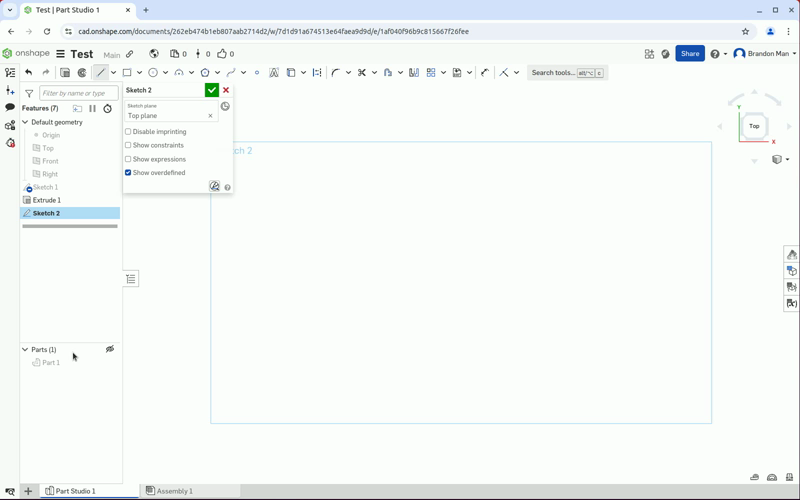
mouse_move(439, 304)
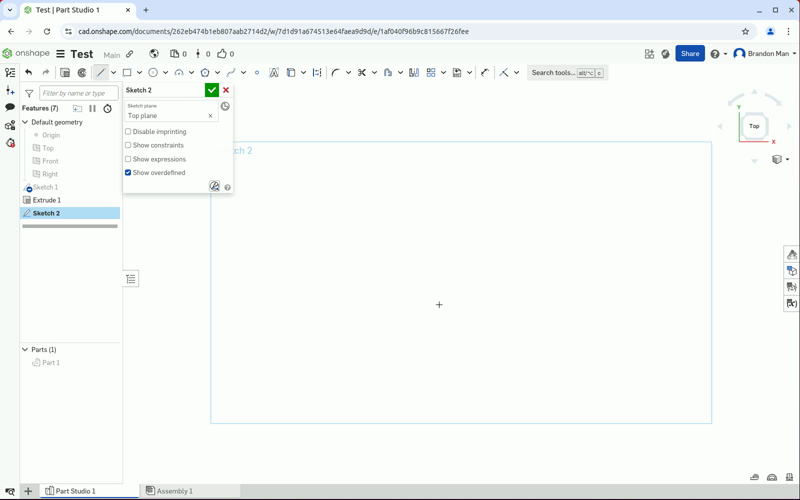
click(439, 304)
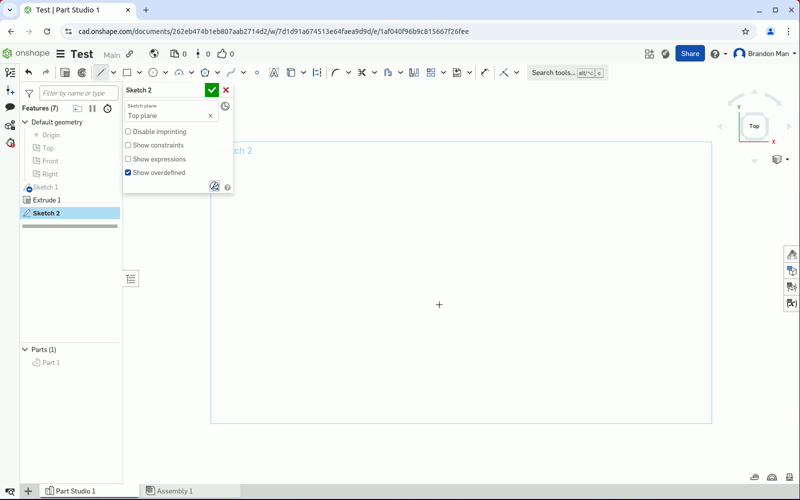
key_up(shift)
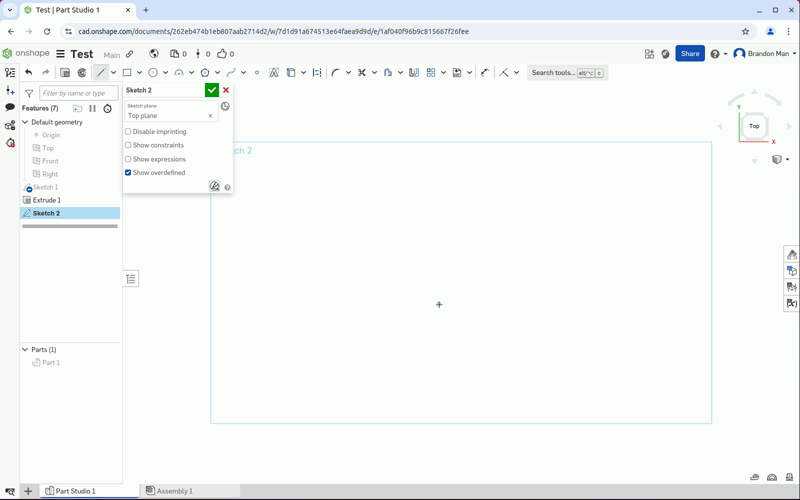
key_down(shift)
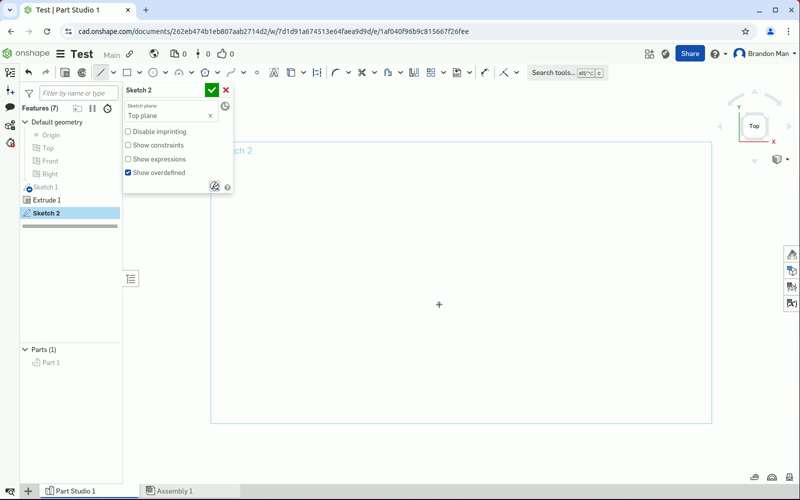
mouse_move(469, 304)
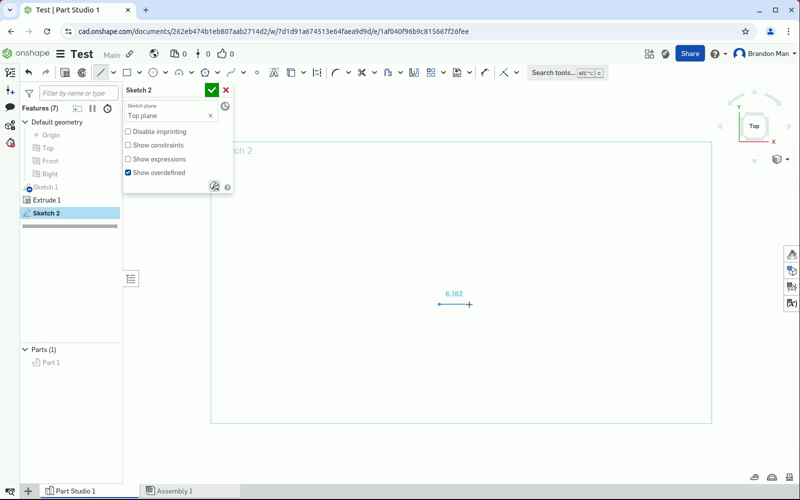
mouse_move(481, 304)
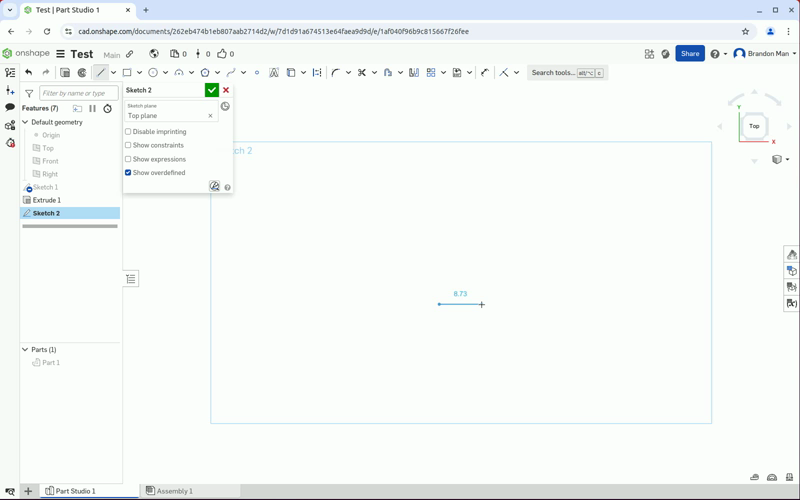
click(481, 304)
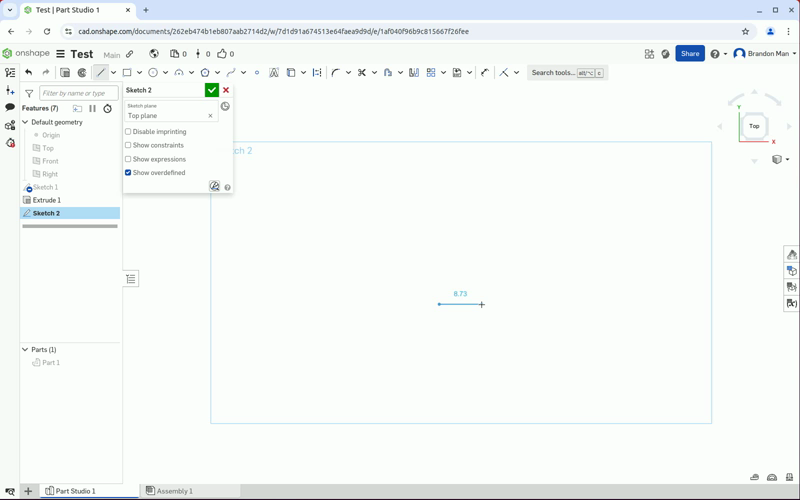
key_up(shift)
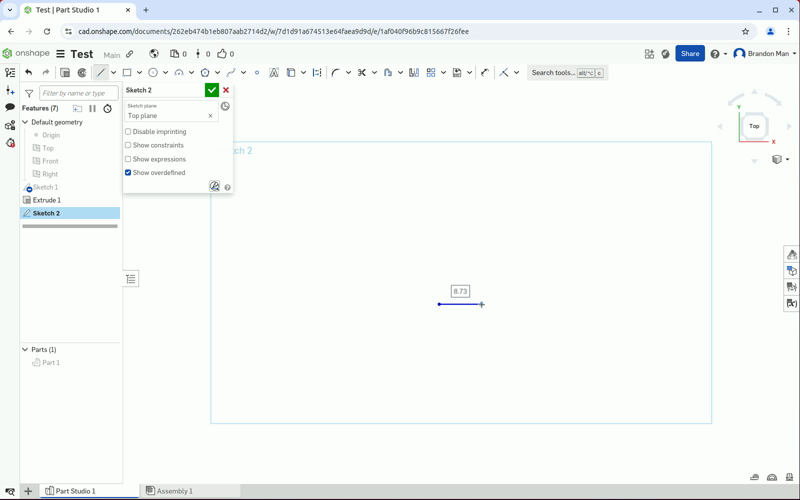
key_down(shift)
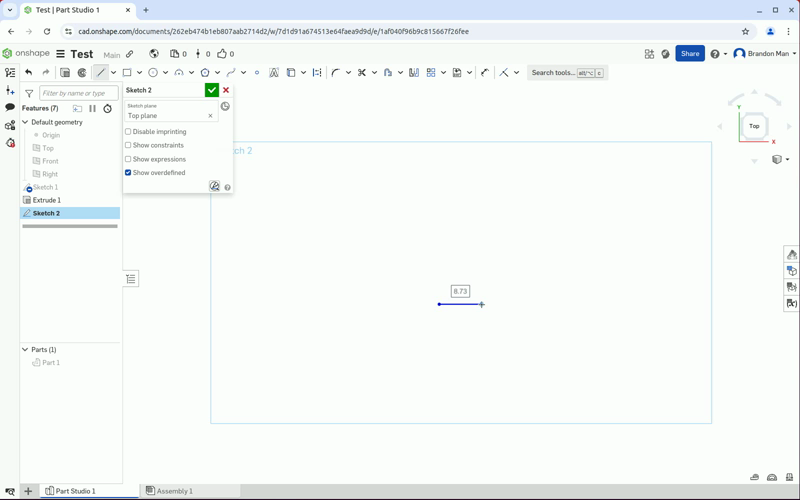
mouse_move(511, 304)
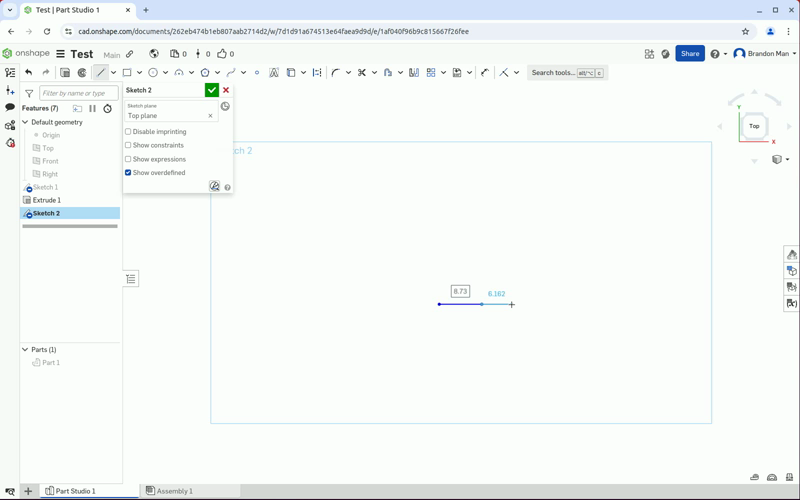
mouse_move(481, 262)
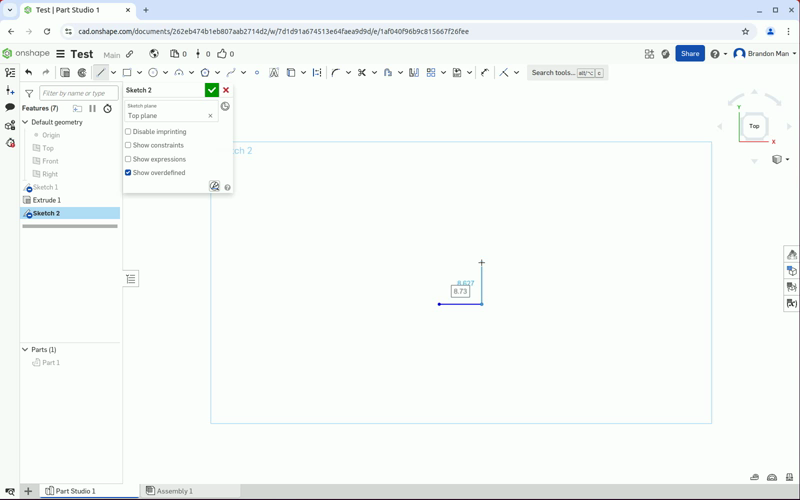
click(481, 262)
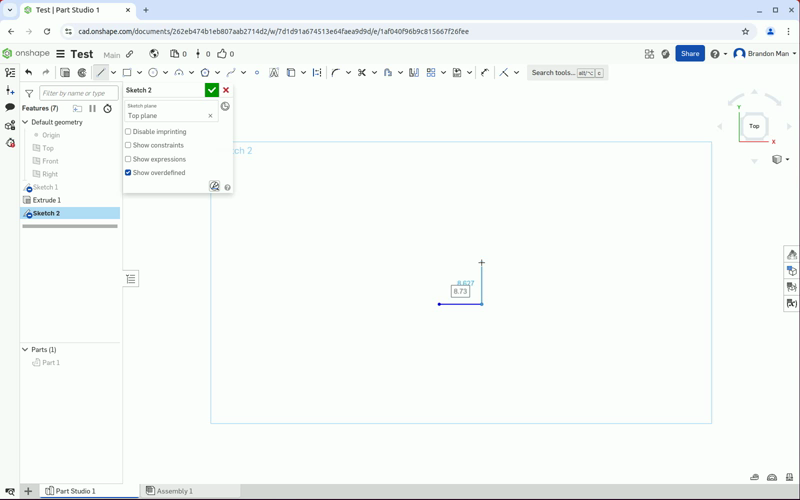
key_up(shift)
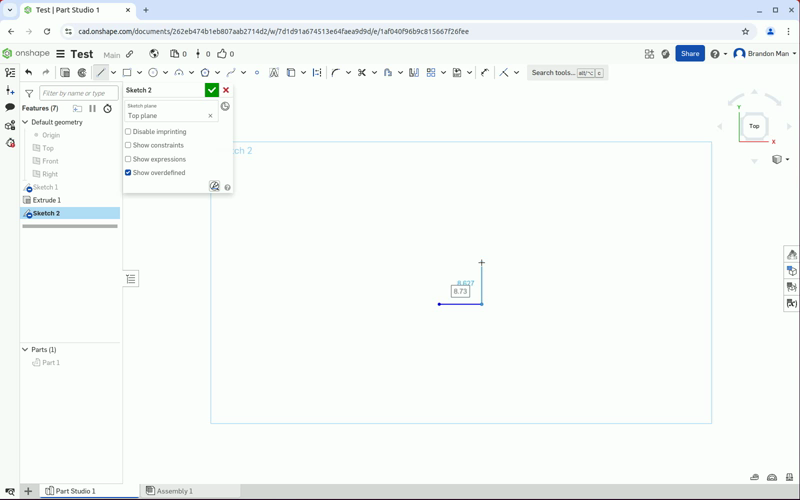
key_down(shift)
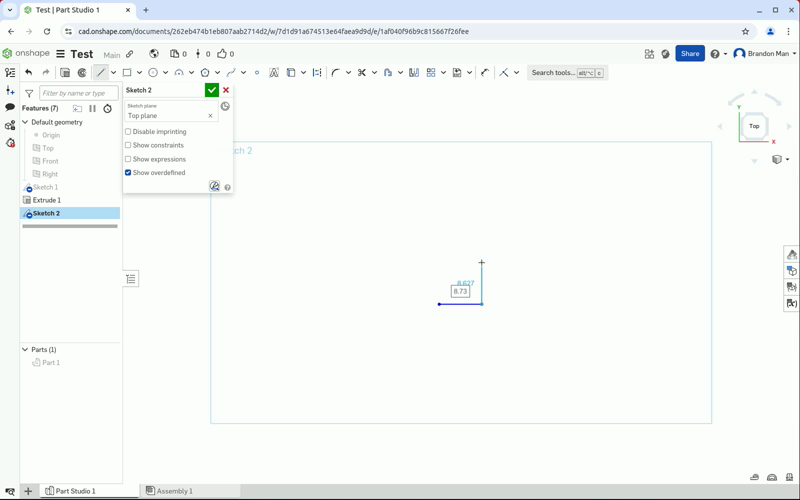
mouse_move(511, 262)
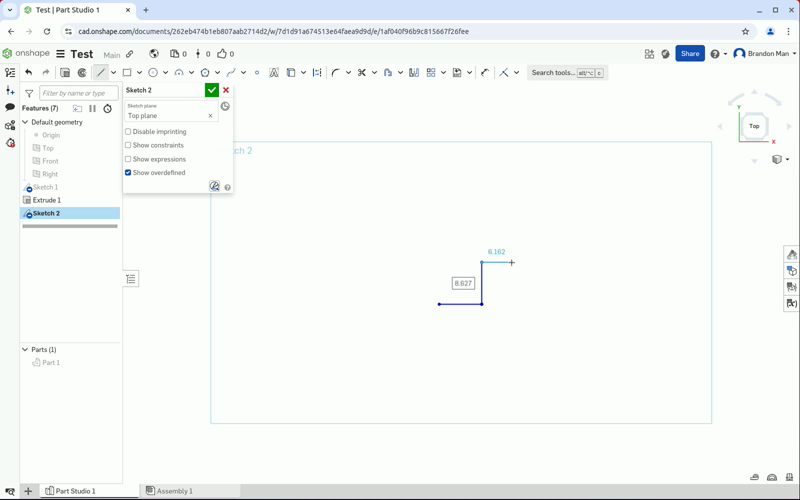
mouse_move(439, 262)
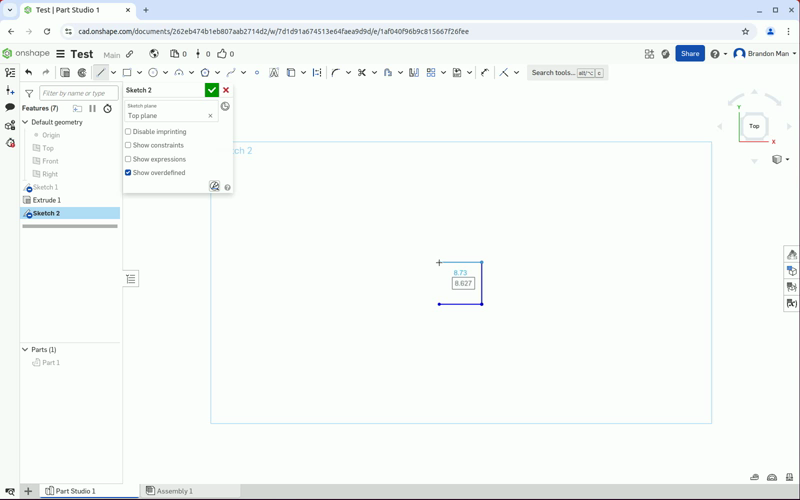
click(439, 262)
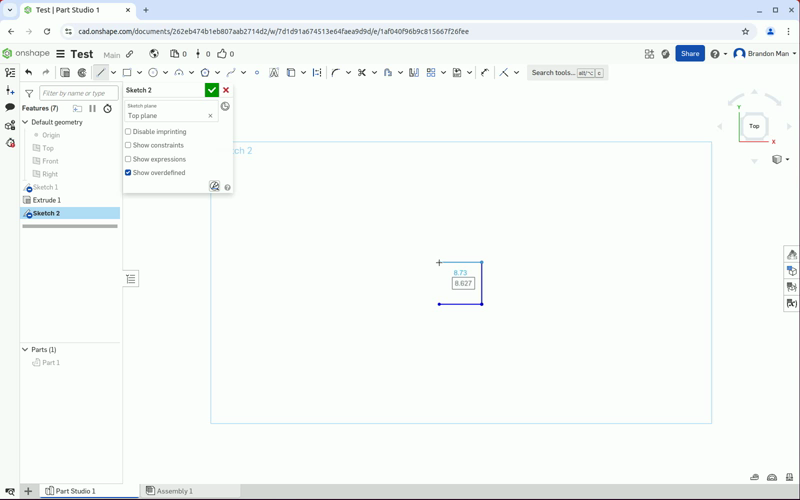
key_up(shift)
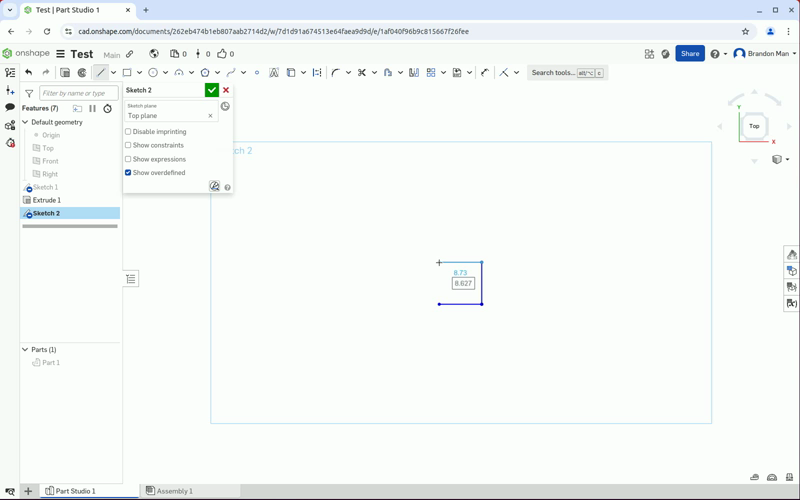
mouse_move(469, 262)
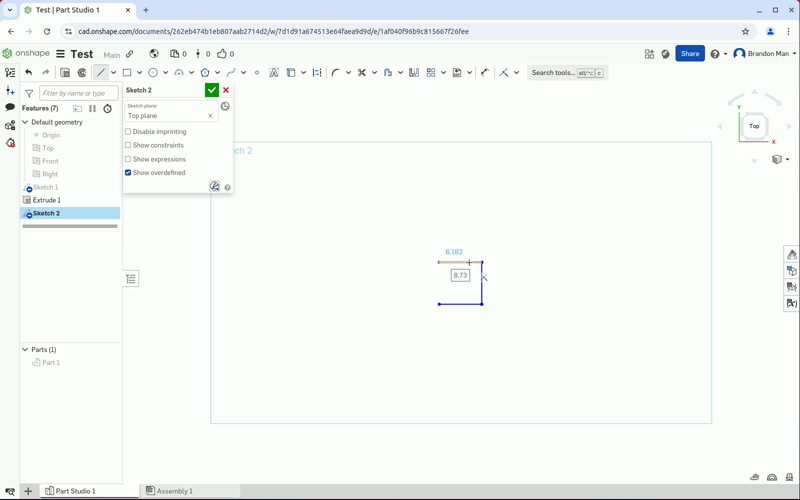
key_down(shift)
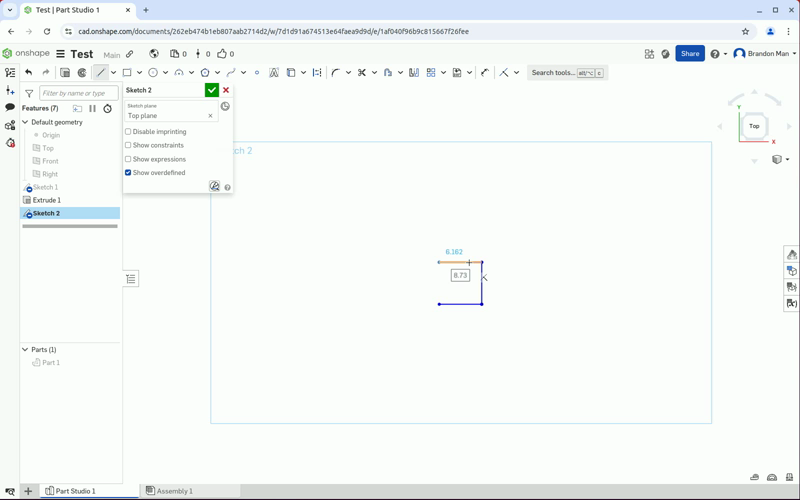
mouse_move(439, 304)
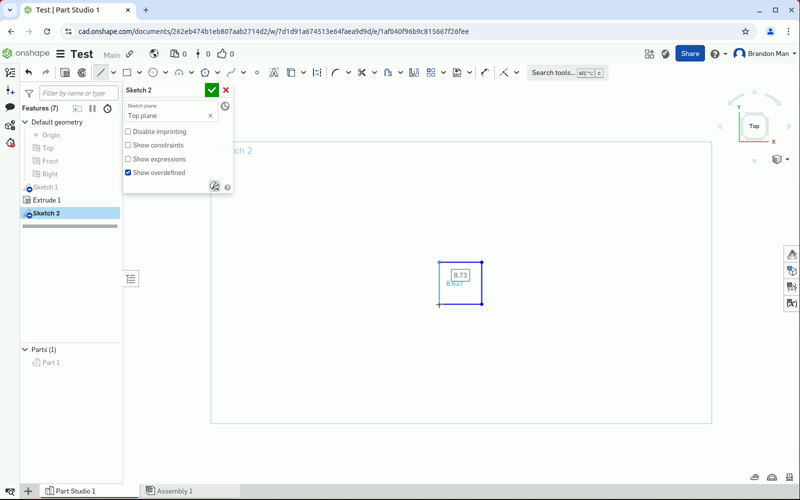
key_up(shift)
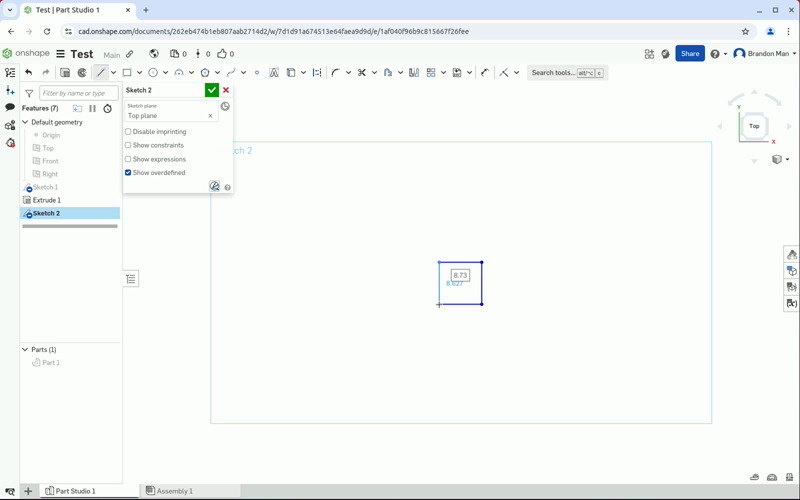
click(439, 304)
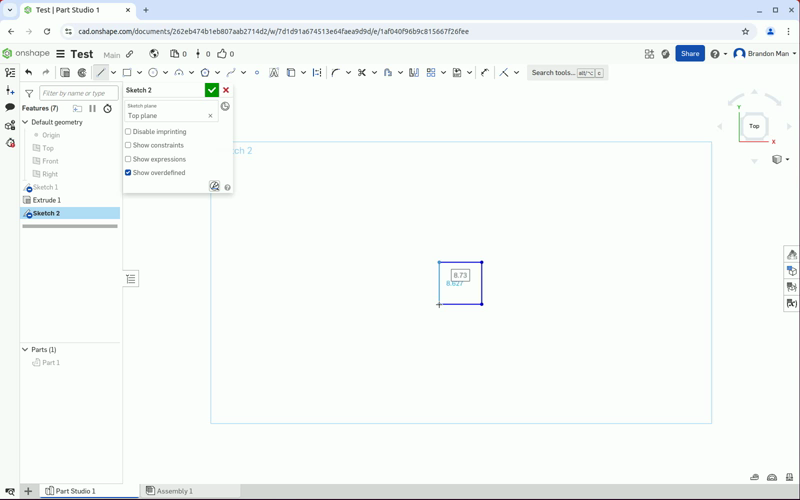
key(esc)
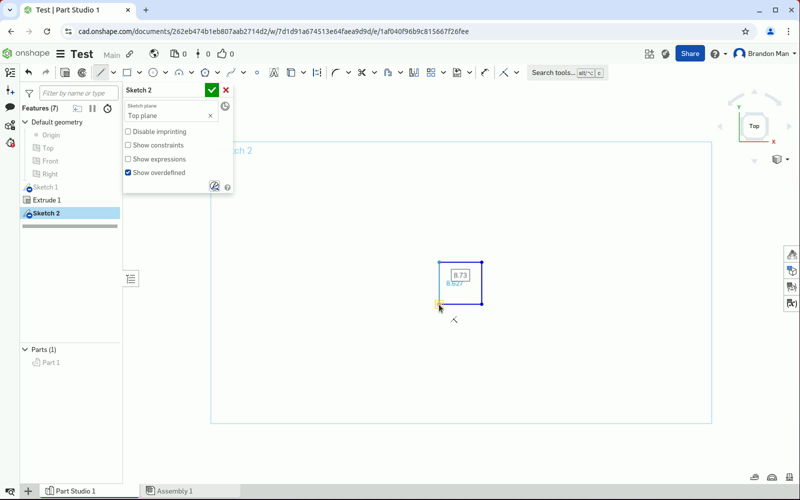
mouse_move(457, 288)
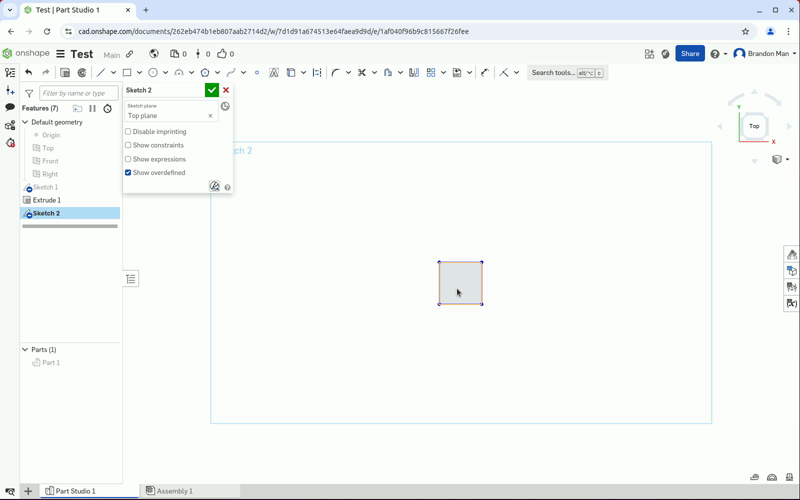
scroll(6)
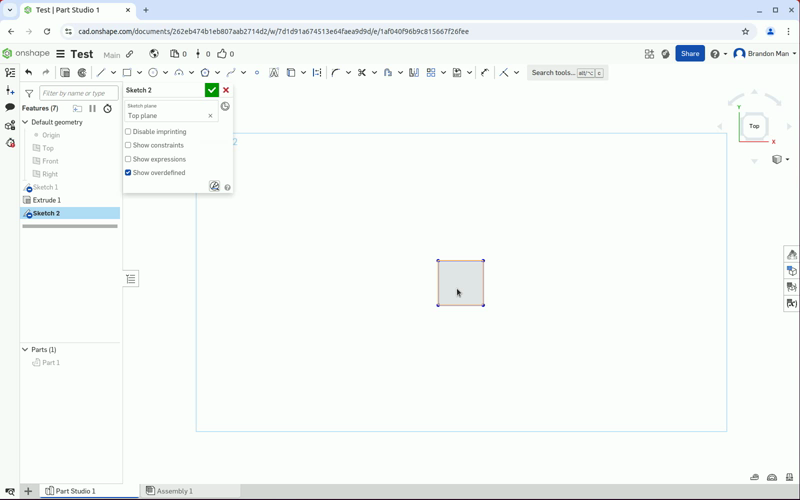
scroll(6)
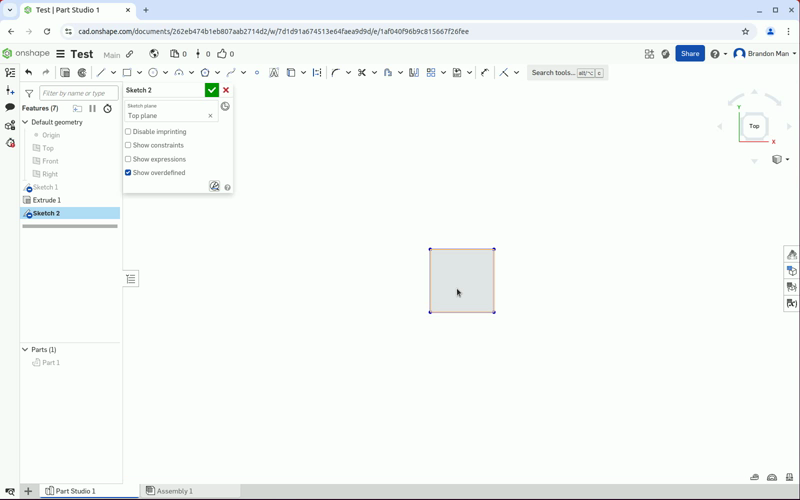
scroll(6)
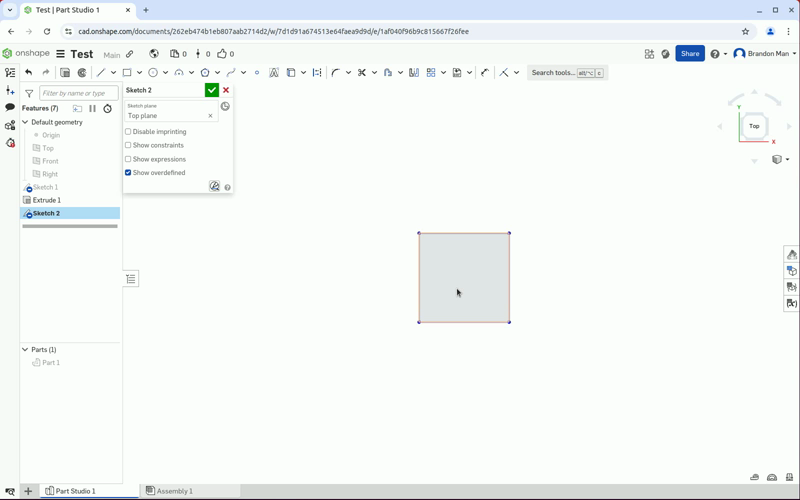
scroll(6)
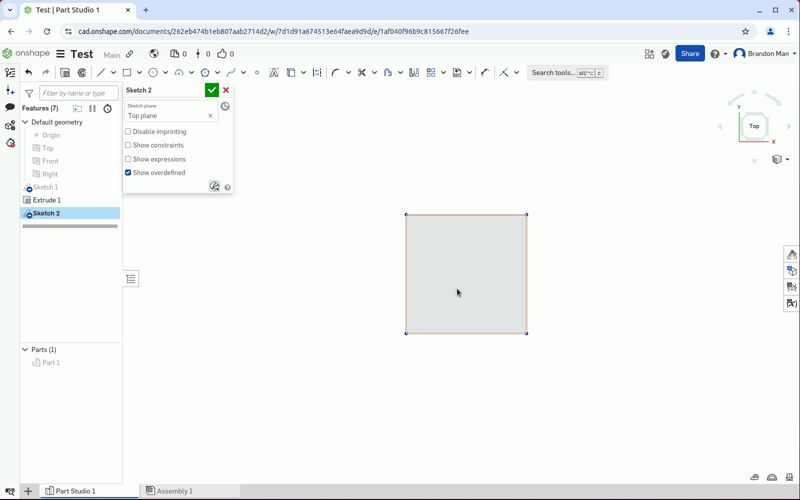
scroll(6)
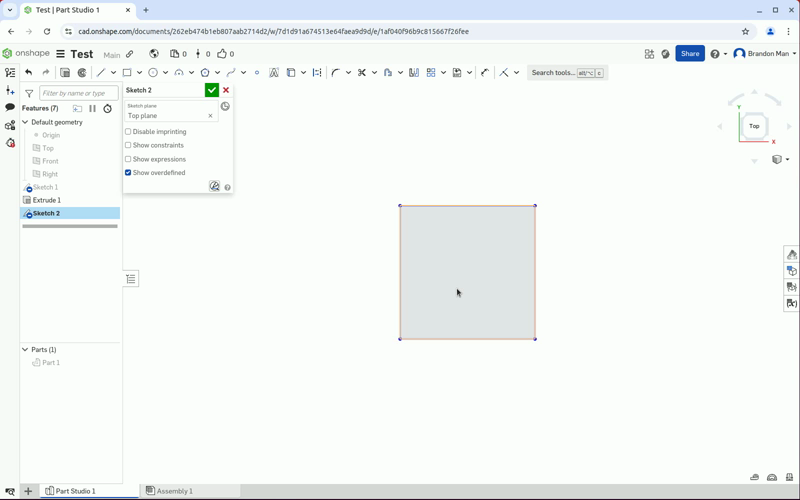
scroll(6)
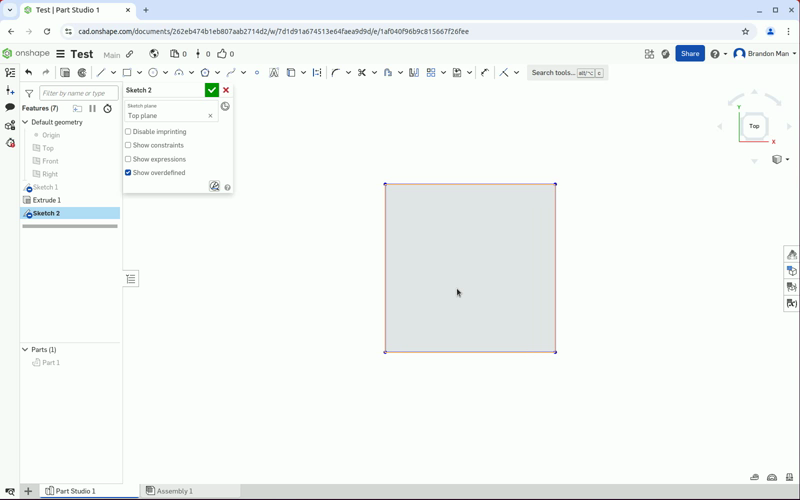
scroll(6)
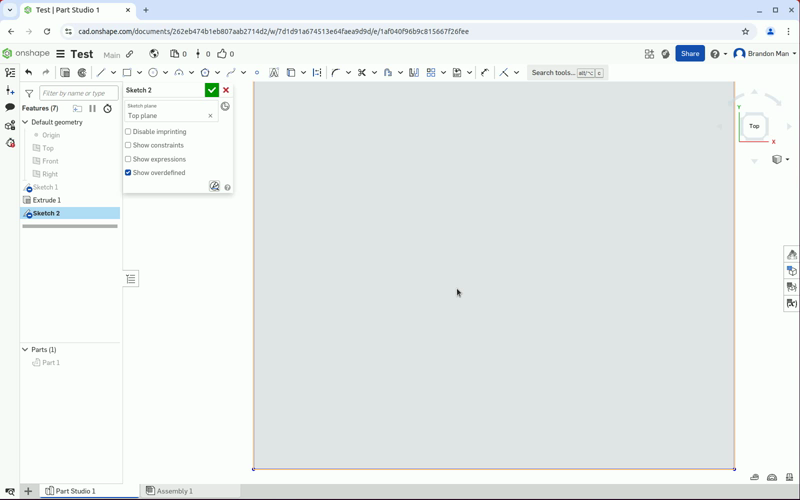
click(457, 288)
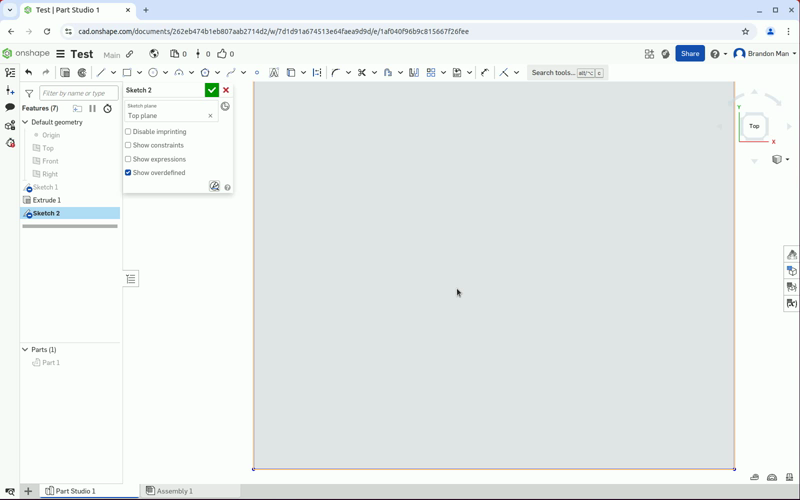
scroll(-6)
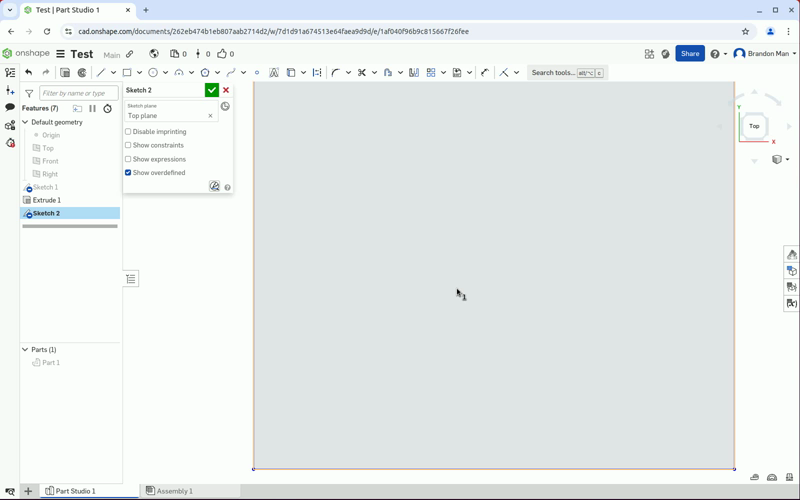
scroll(-6)
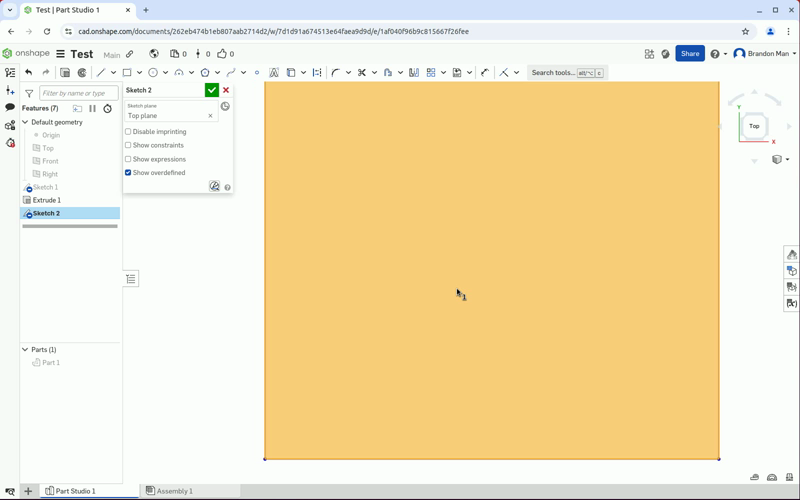
scroll(-6)
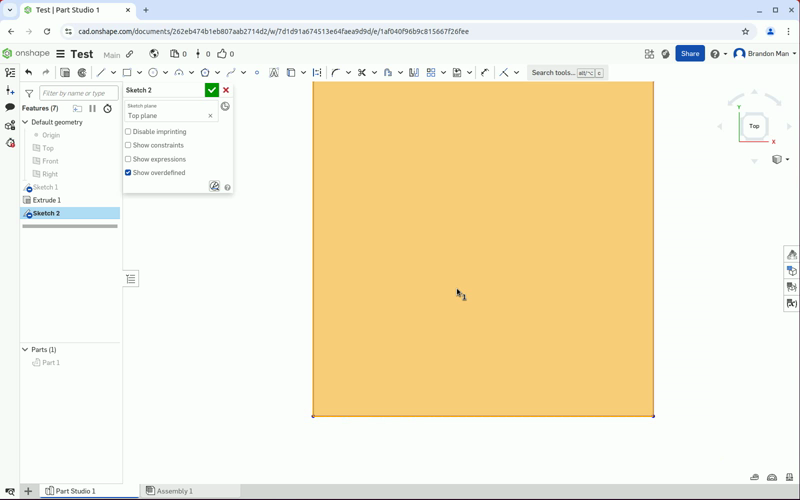
scroll(-6)
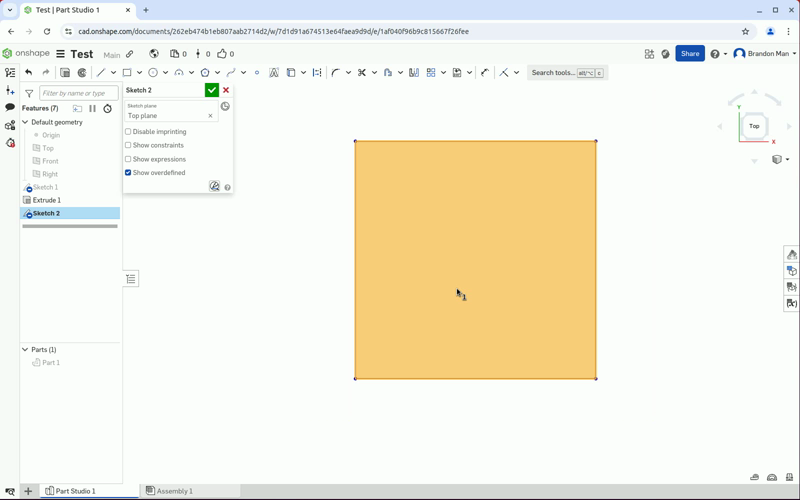
scroll(-6)
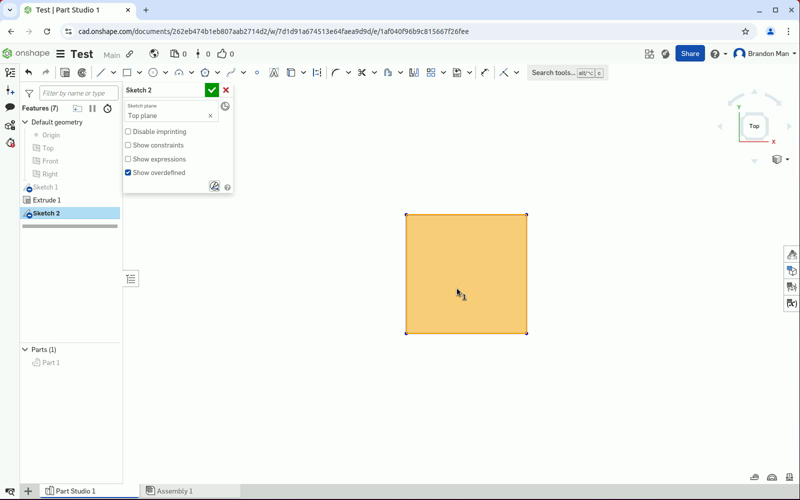
scroll(-6)
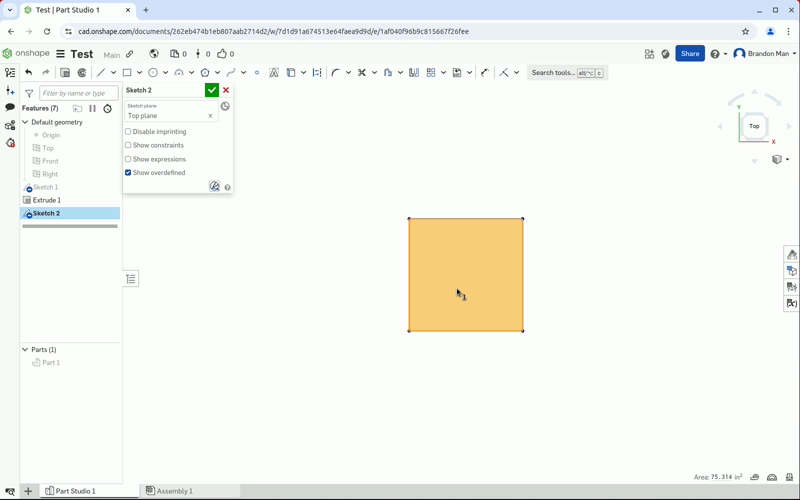
scroll(-6)
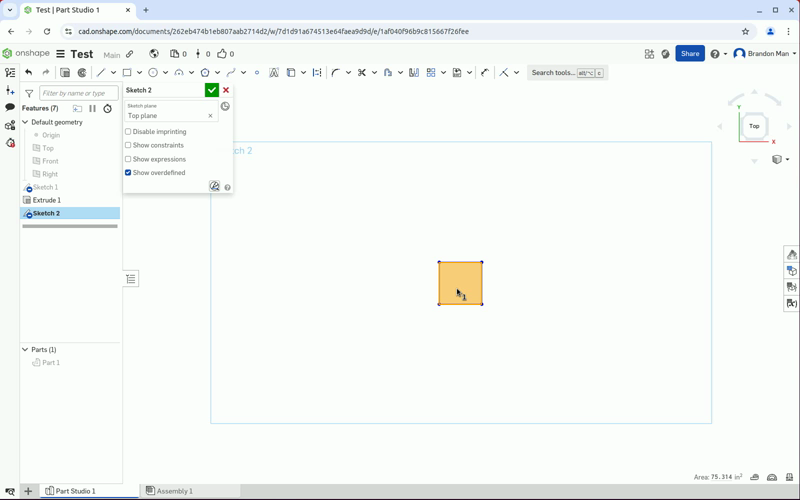
mouse_move(73, 352)
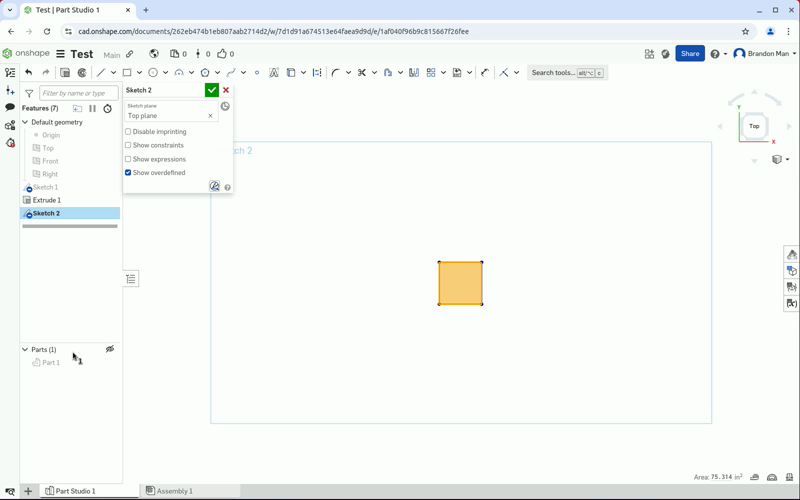
key(shift+y)
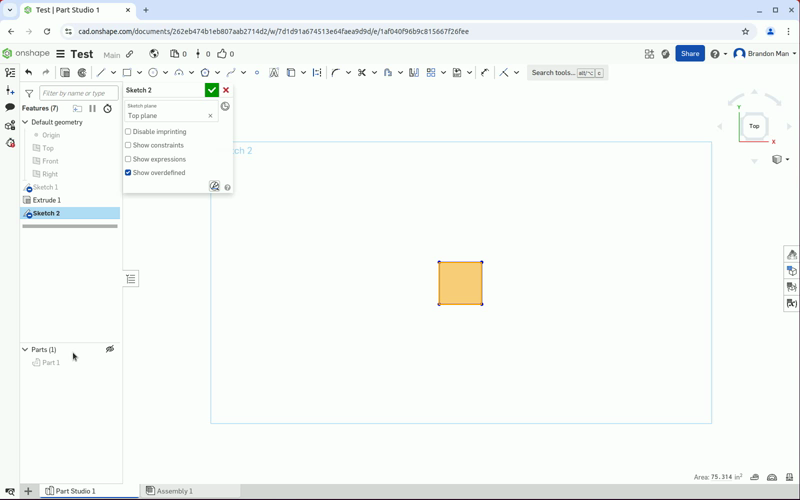
key(shift+e)
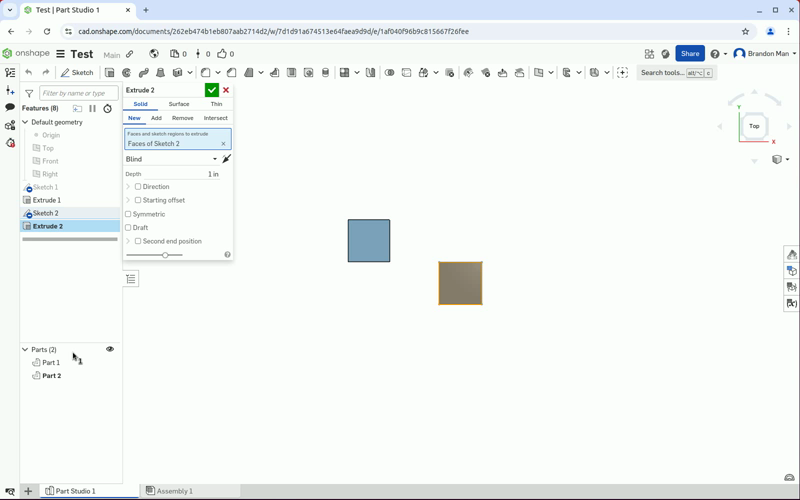
mouse_move(143, 106)
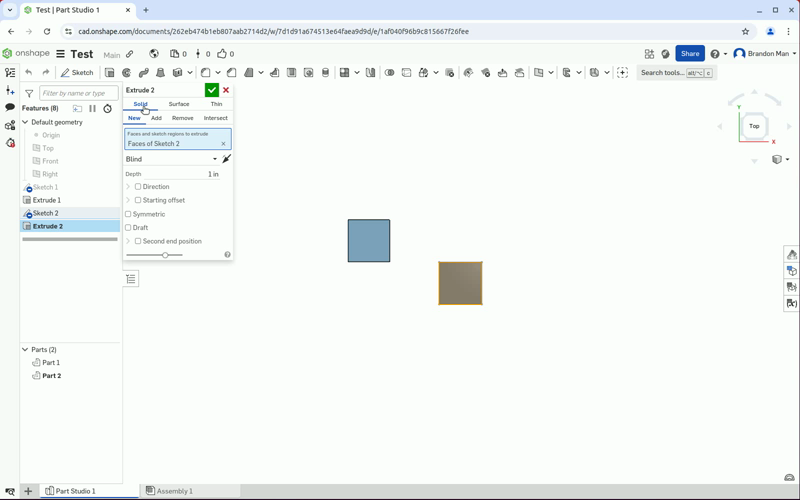
click(143, 106)
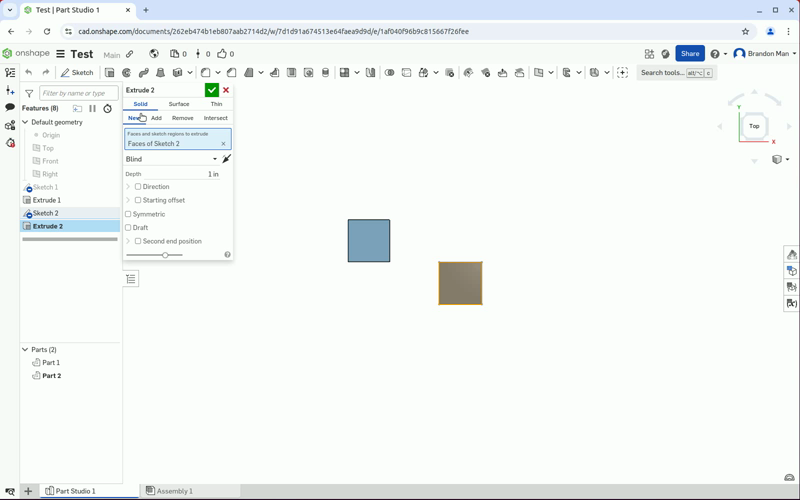
mouse_move(137, 120)
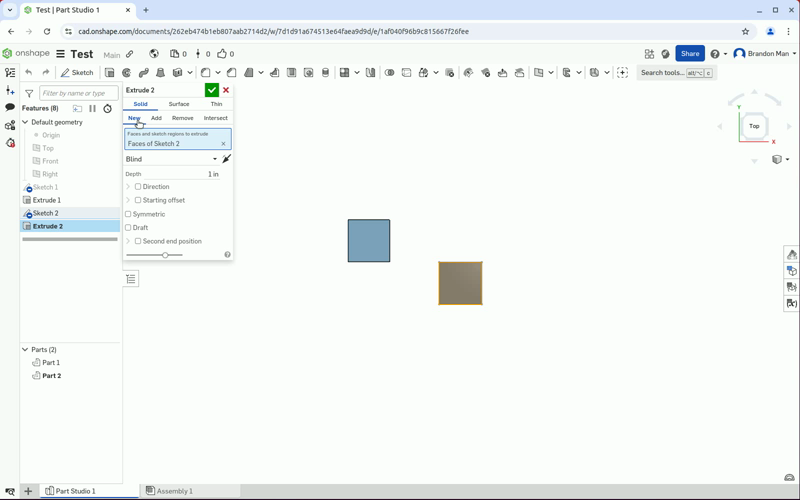
click(137, 120)
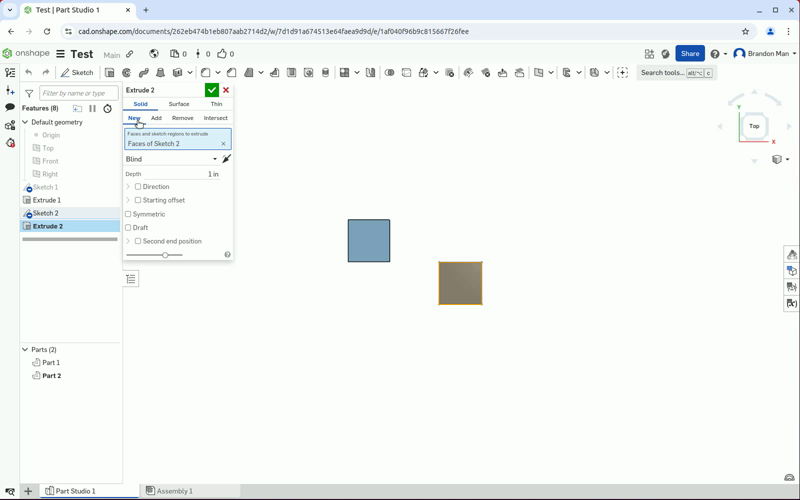
key(tab, 4)
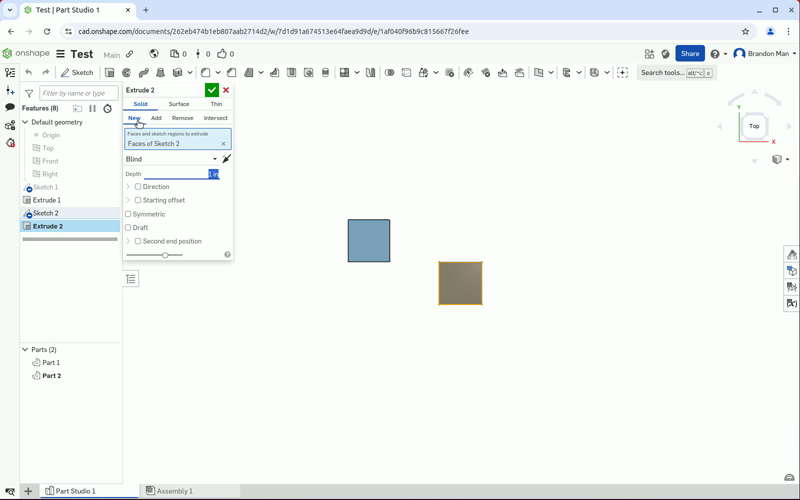
text(1.204)
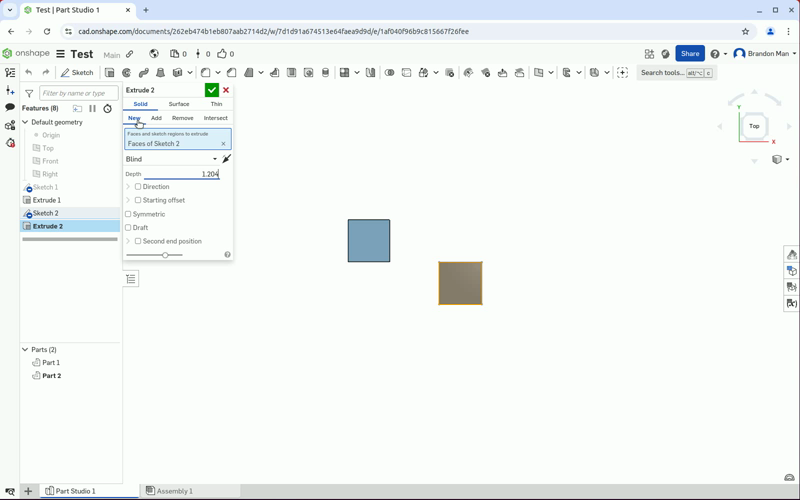
key(enter)
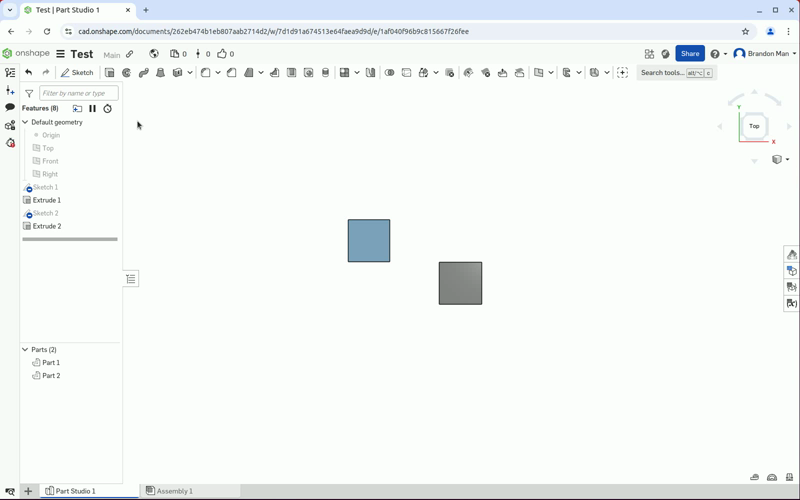
key(shift+h)
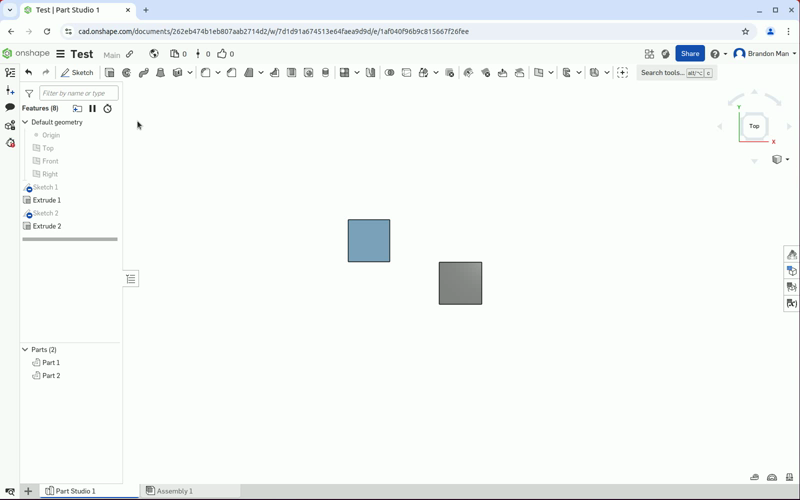
key(shift+h)
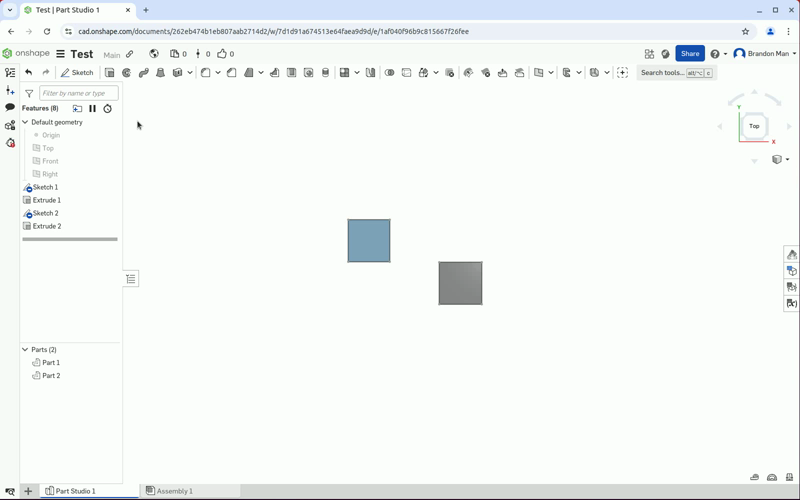
key(shift+7)
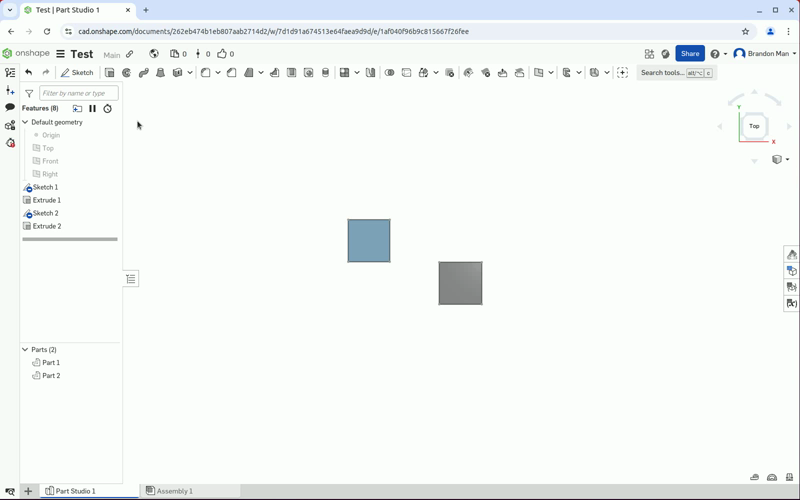
key(up, 3)
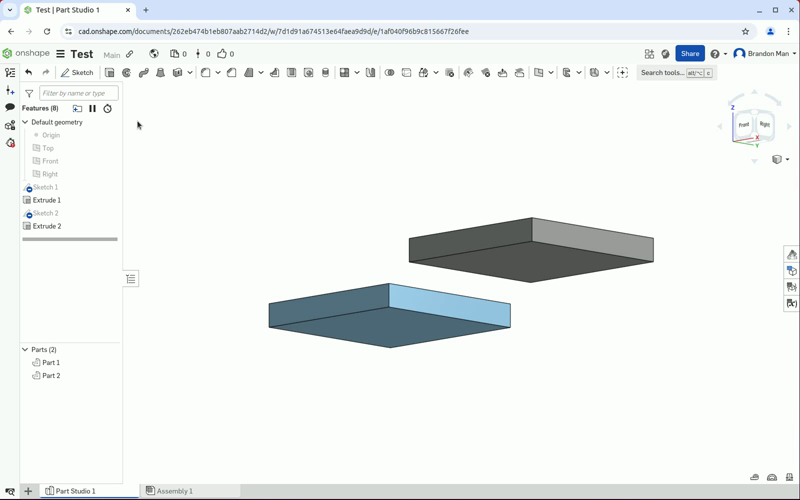
key(left, 3)
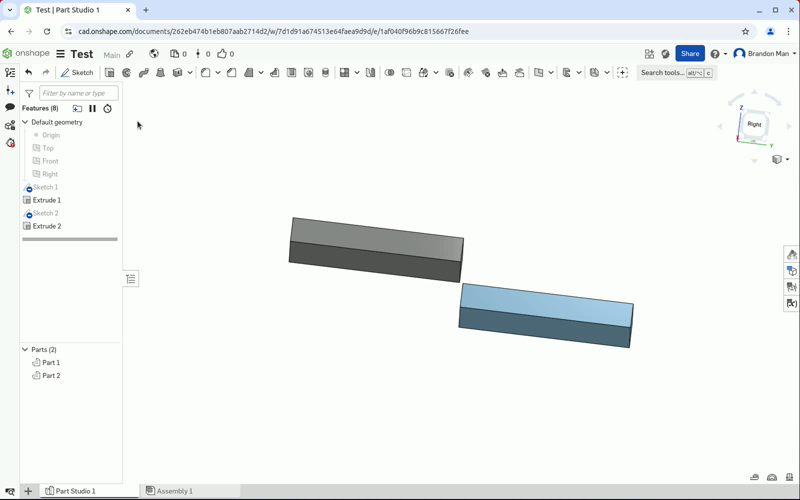
key(right, 3)
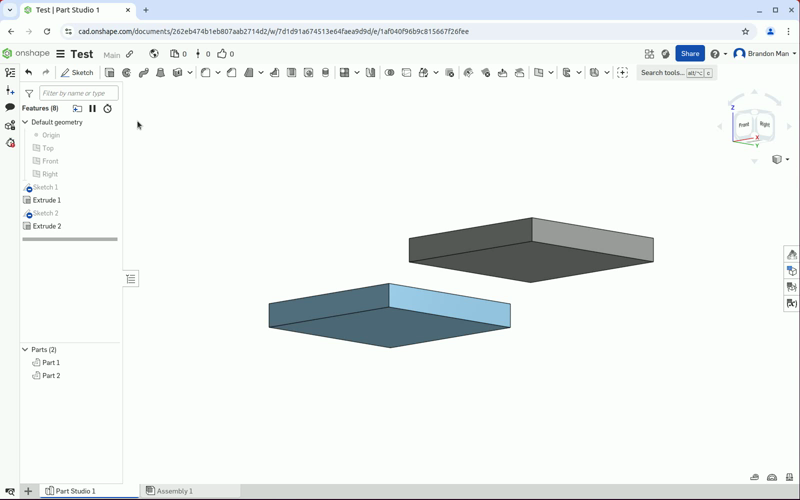
key(down, 3)
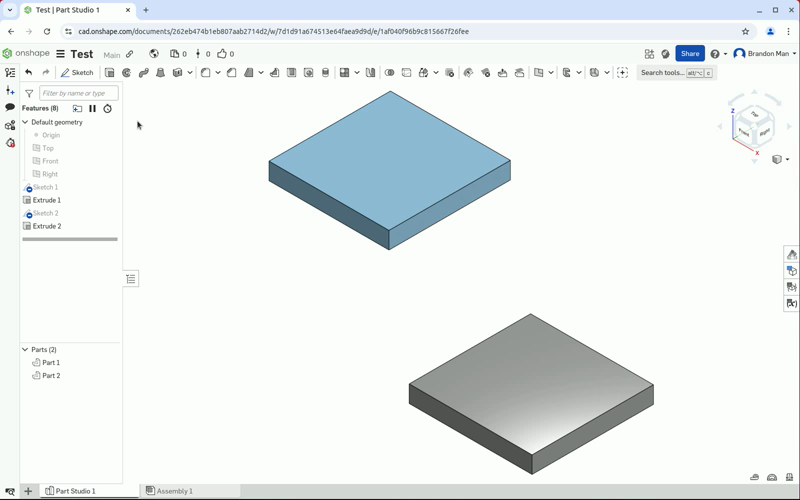
mouse_move(73, 189)
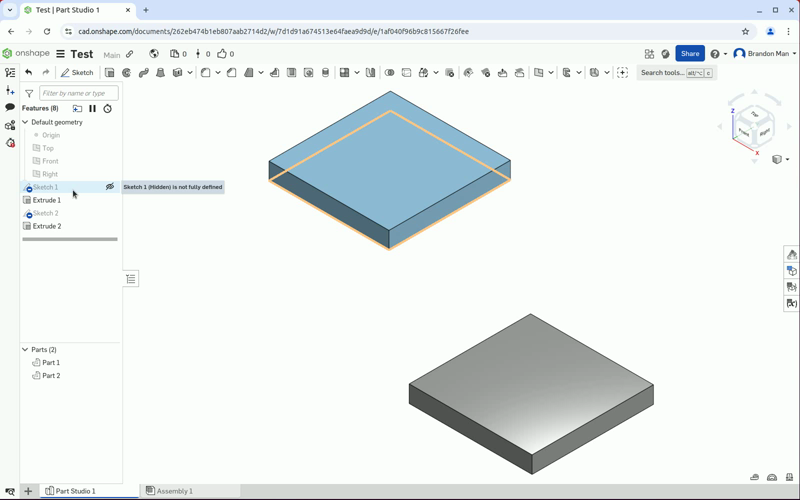
click(73, 189)